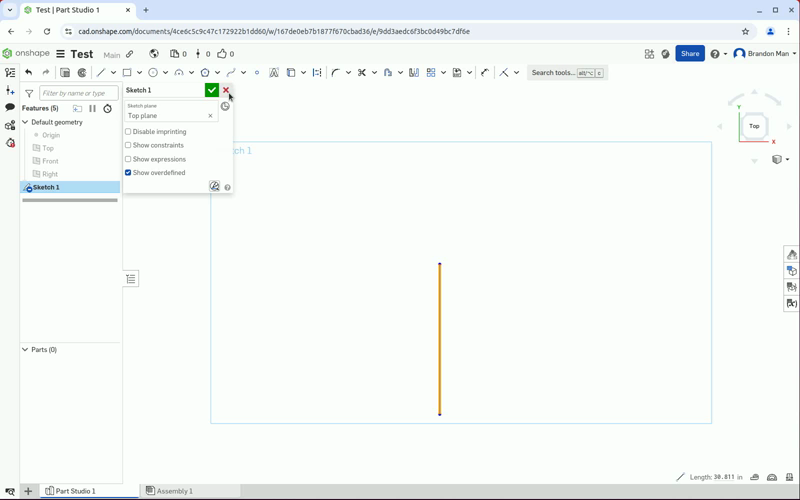
key(shift+h)
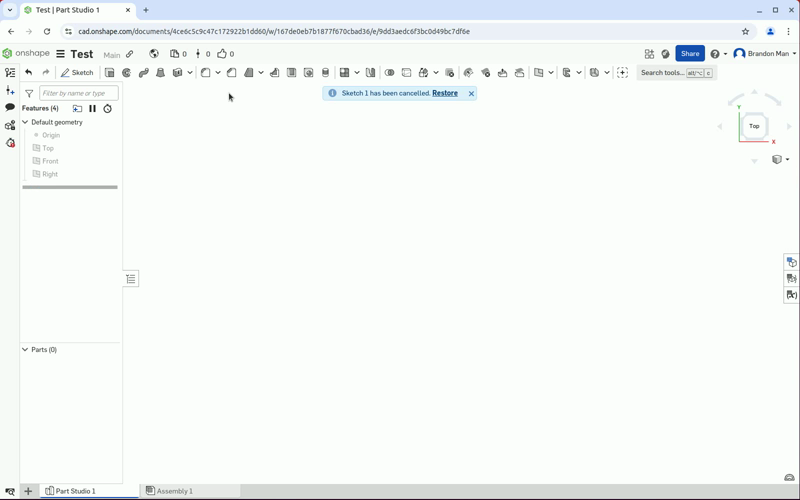
mouse_move(73, 352)
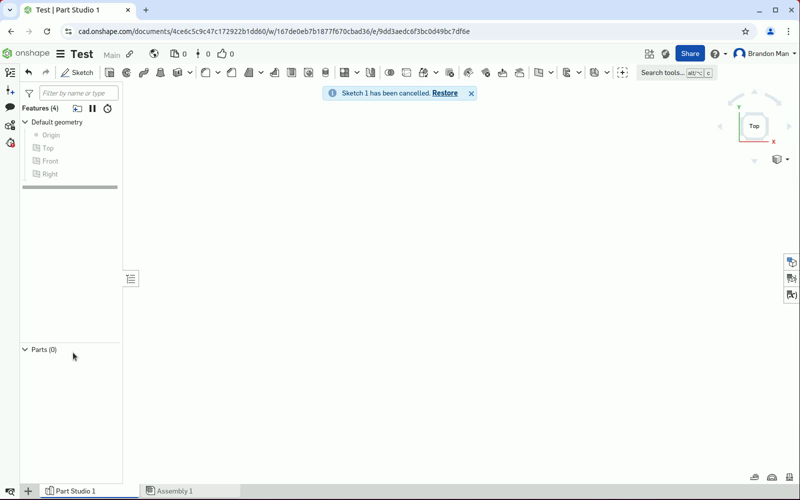
key(y)
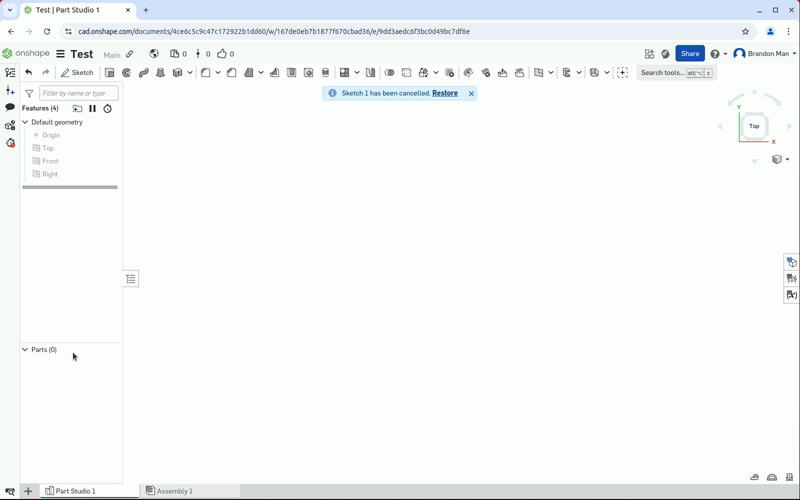
key(shift+p)
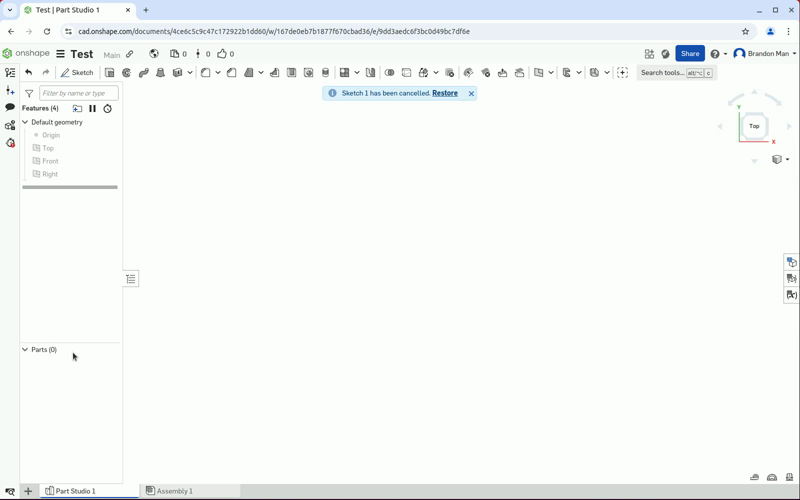
key(space)
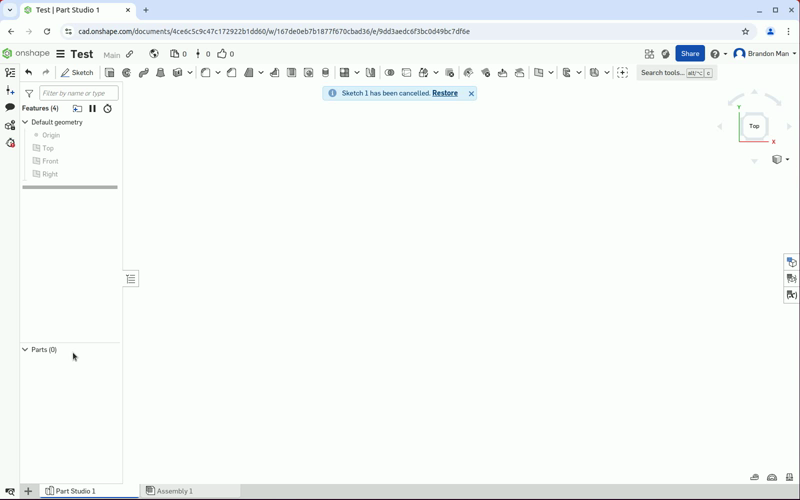
key_down(shift)
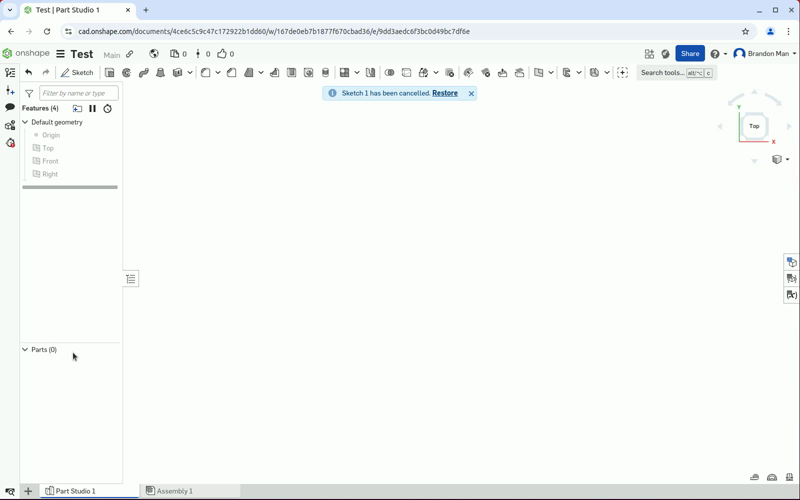
key(up)
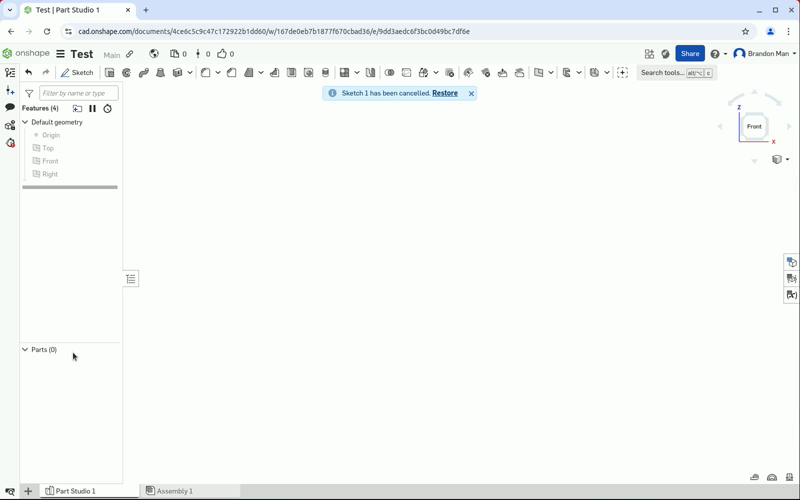
key_up(shift)
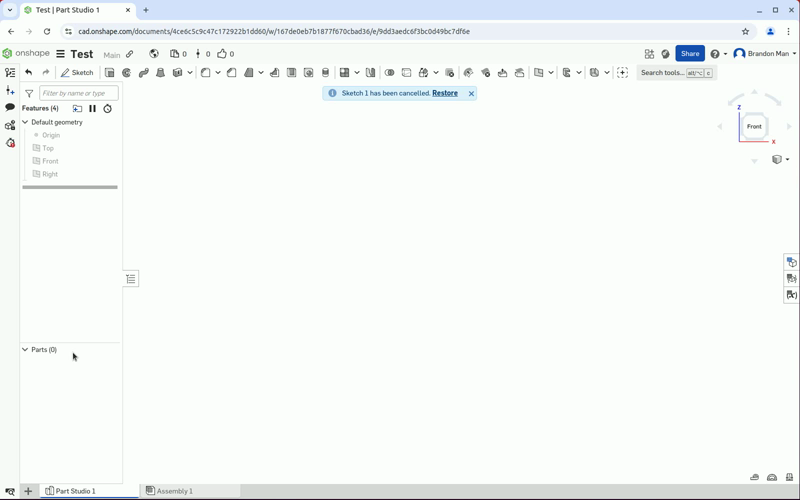
mouse_move(73, 352)
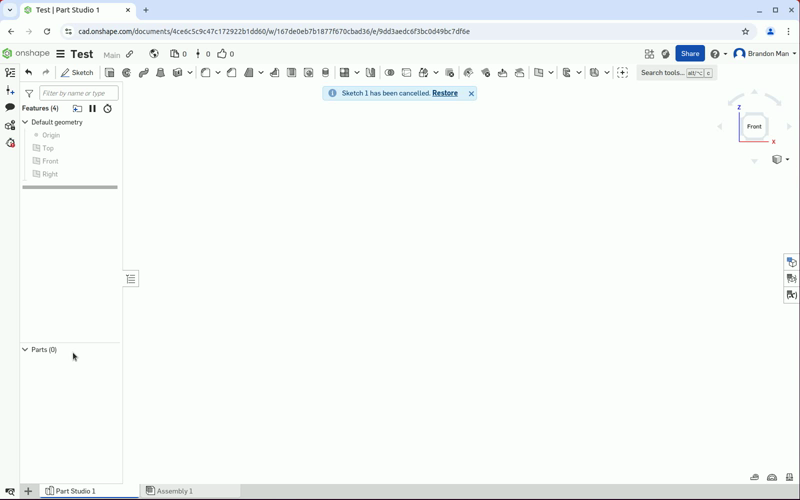
key(shift+y)
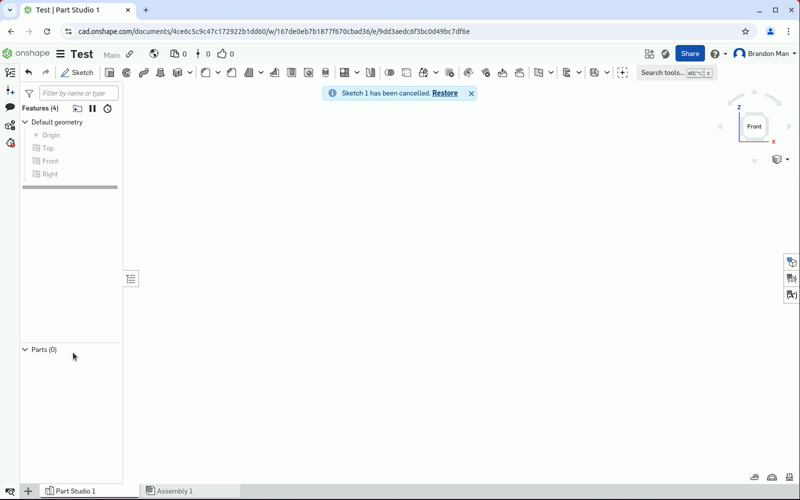
key(shift+s)
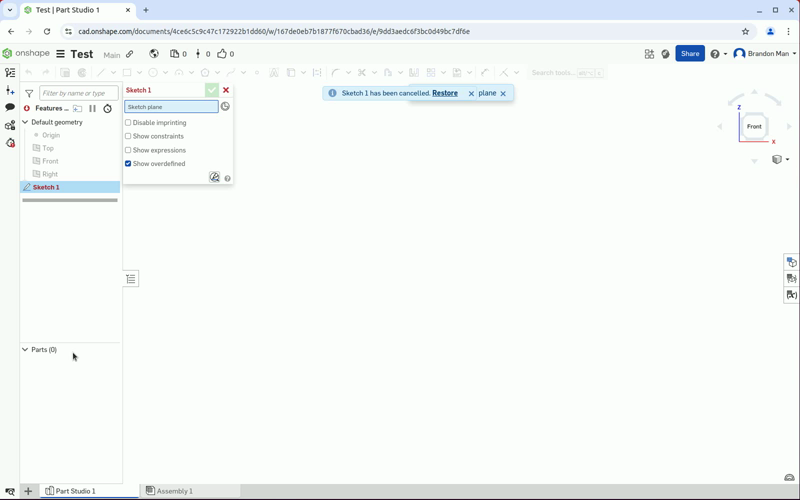
mouse_move(73, 163)
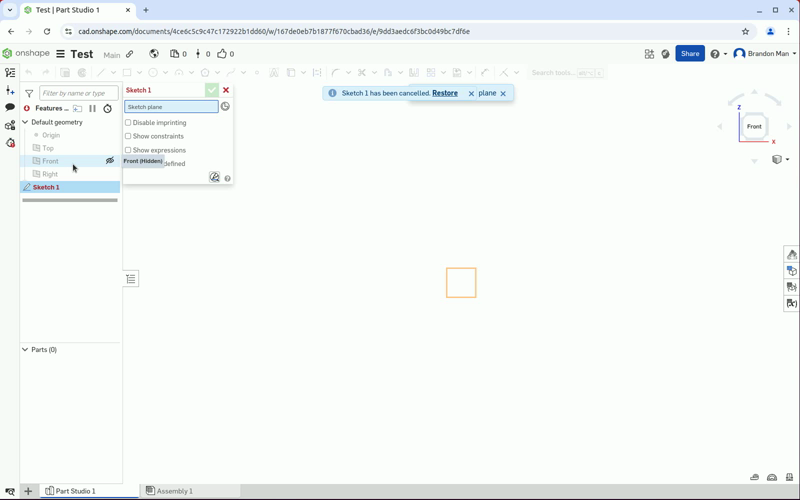
click(73, 163)
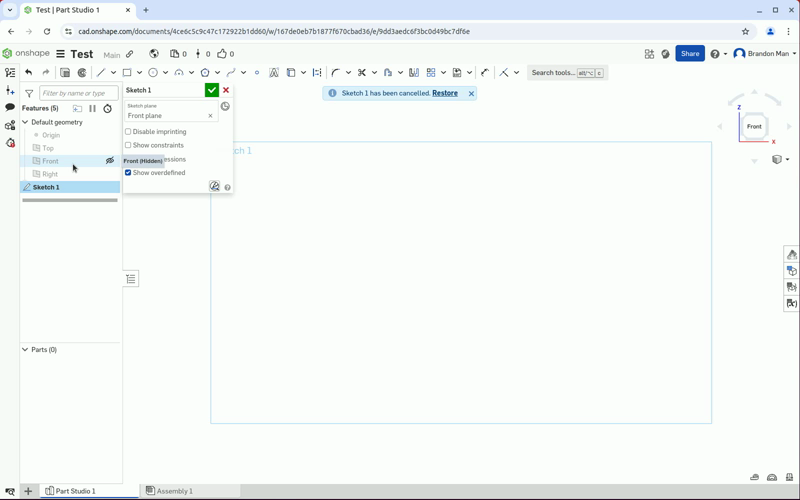
mouse_move(73, 352)
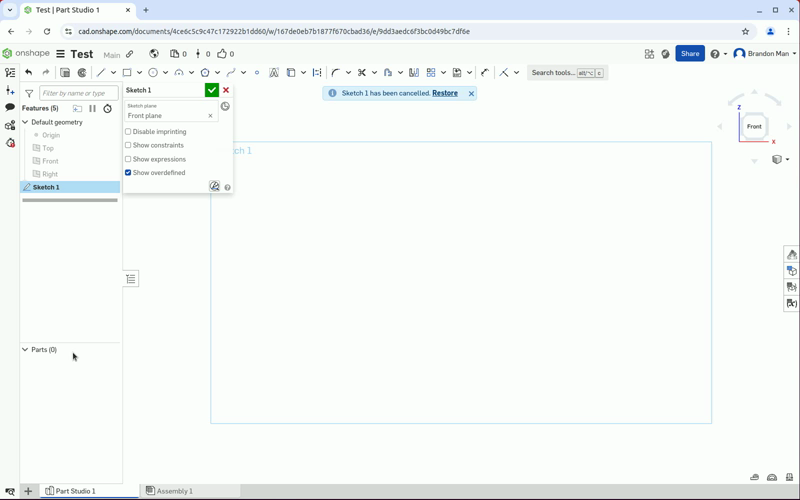
key(y)
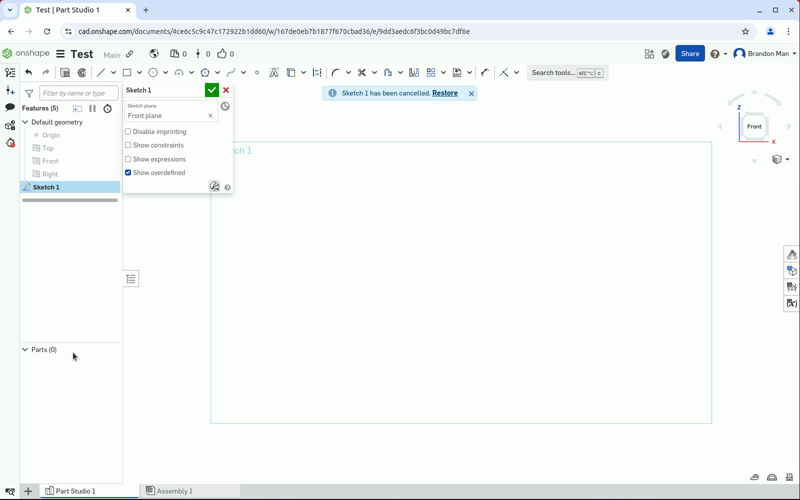
key(l)
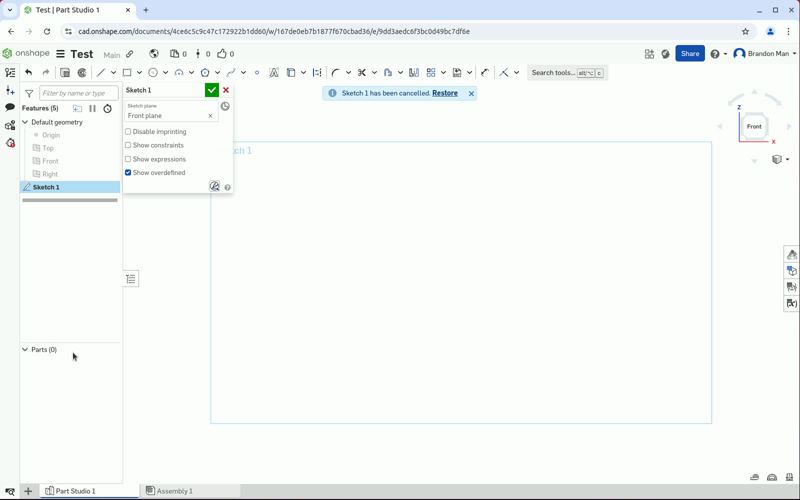
key_down(shift)
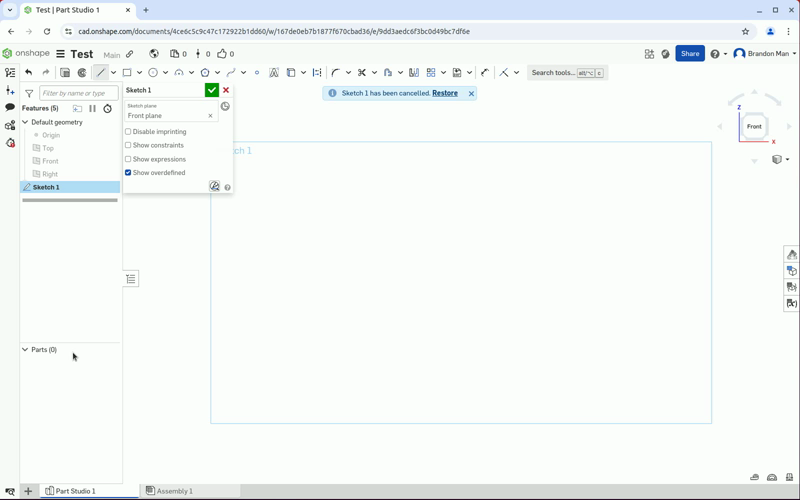
mouse_move(368, 276)
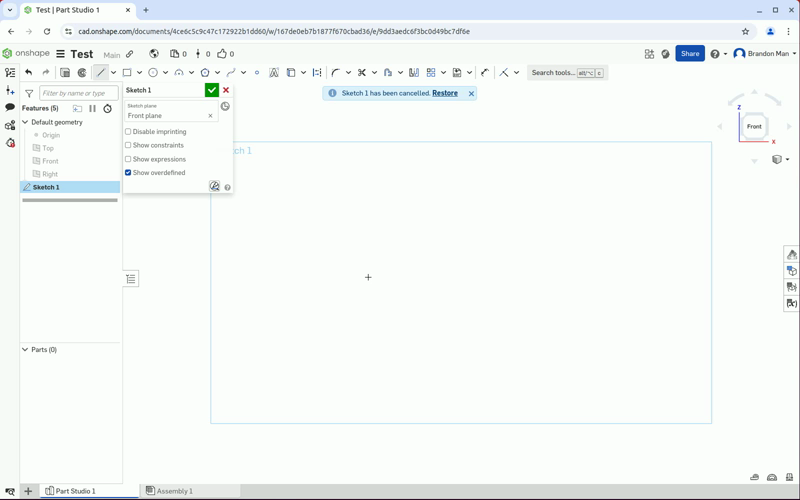
click(368, 276)
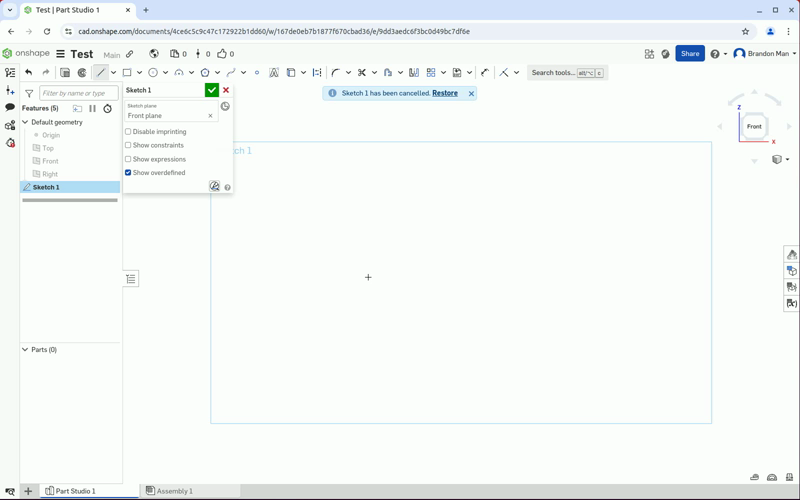
key_up(shift)
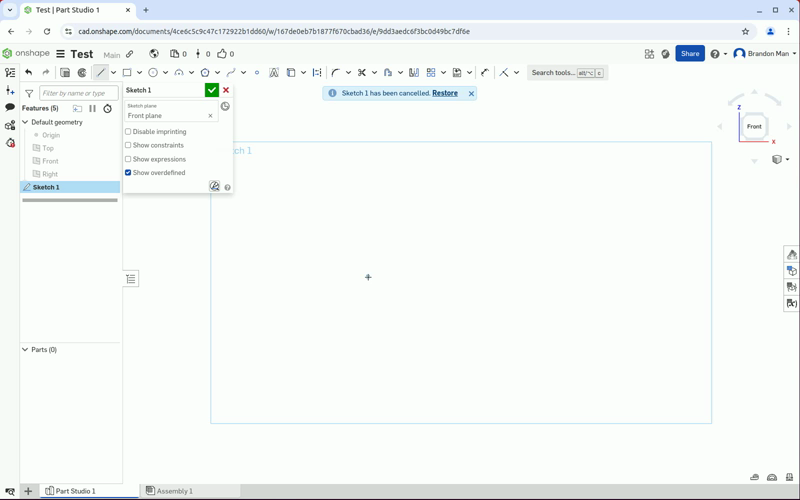
key_down(shift)
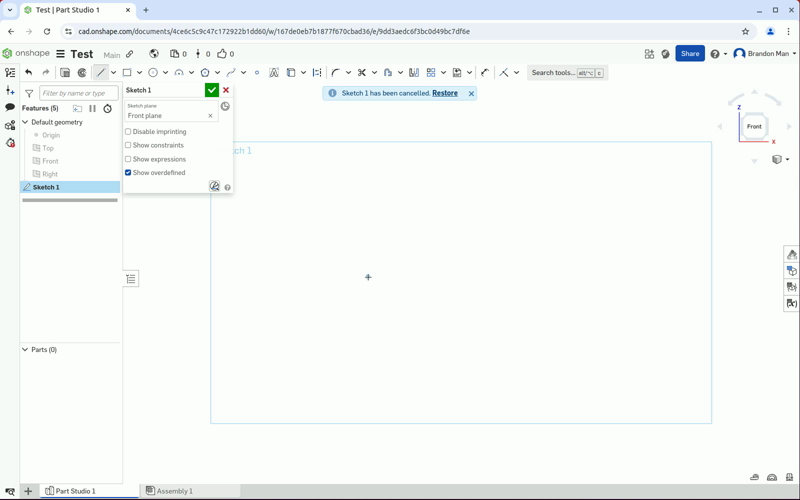
mouse_move(474, 277)
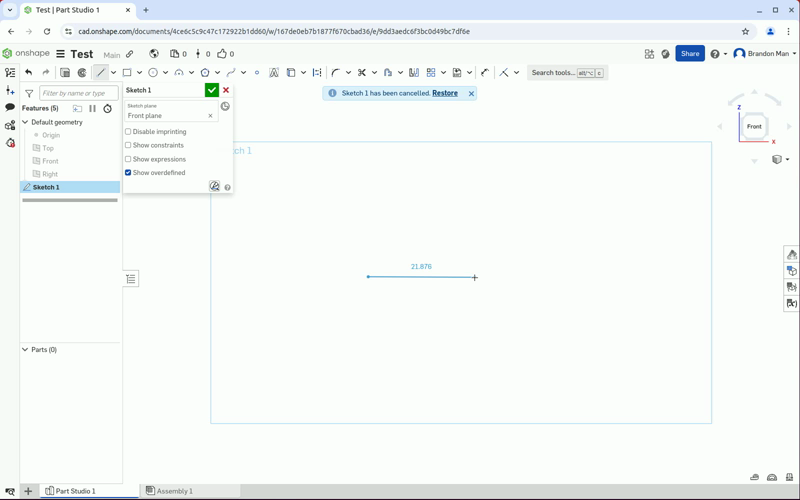
click(474, 277)
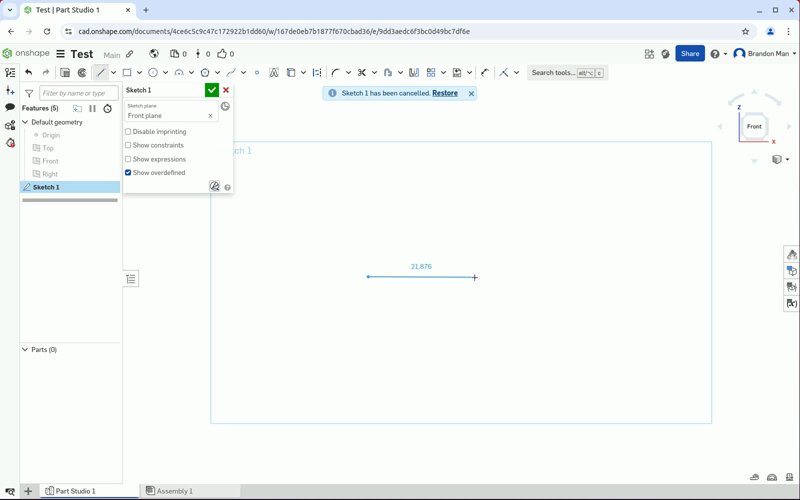
key_up(shift)
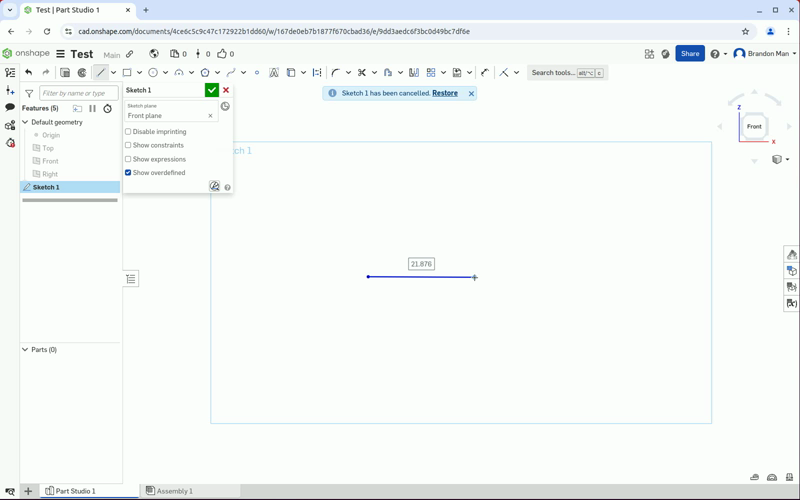
key_down(shift)
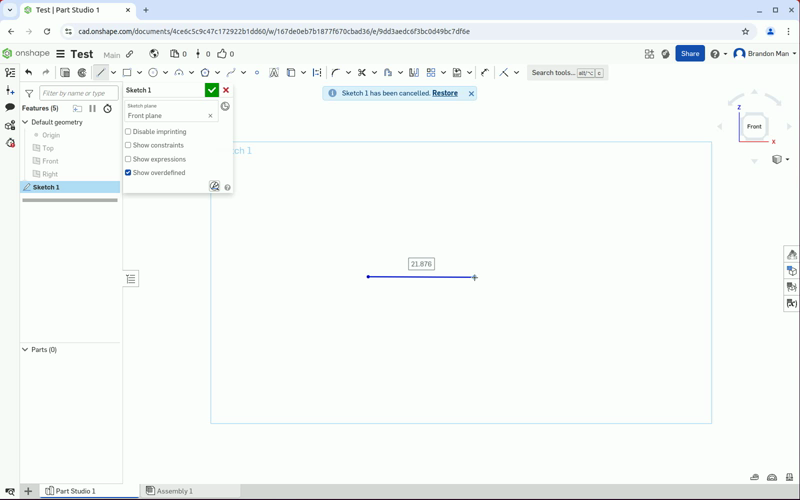
mouse_move(474, 170)
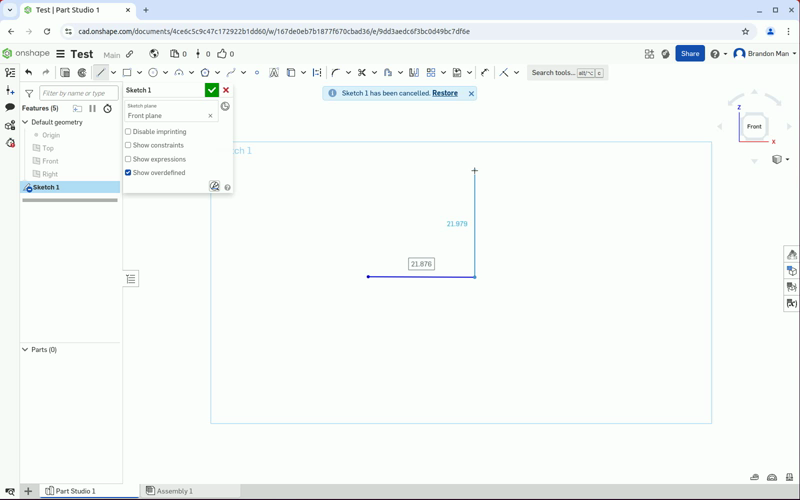
click(474, 170)
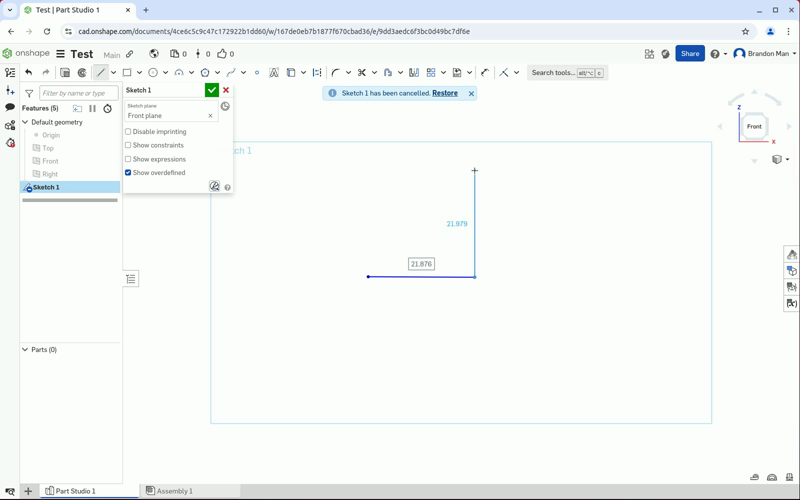
key_up(shift)
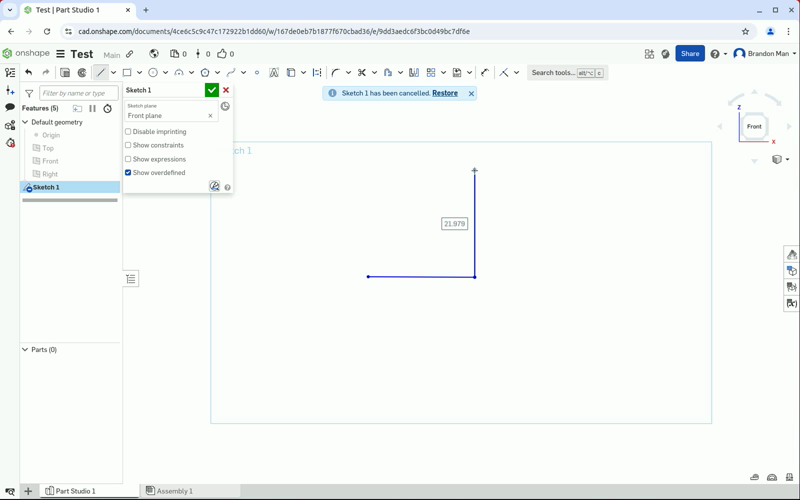
key_down(shift)
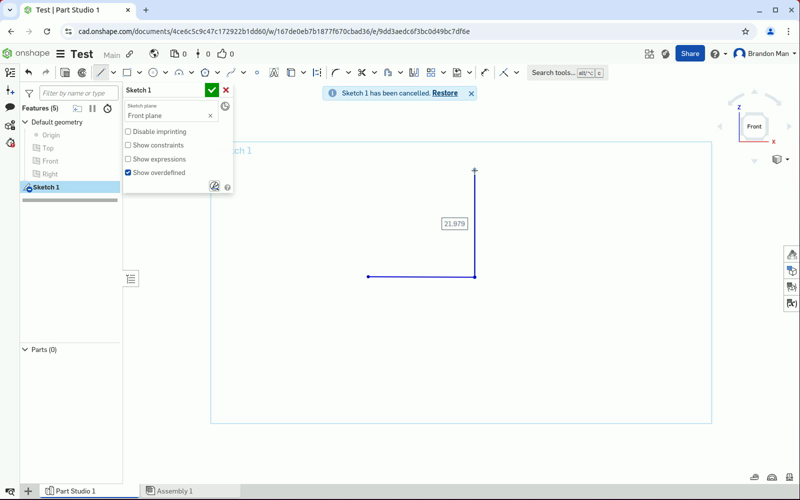
mouse_move(368, 276)
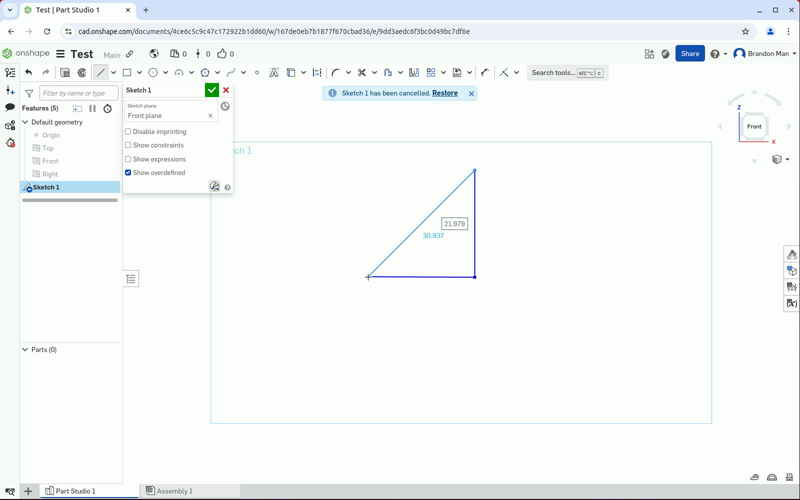
key_up(shift)
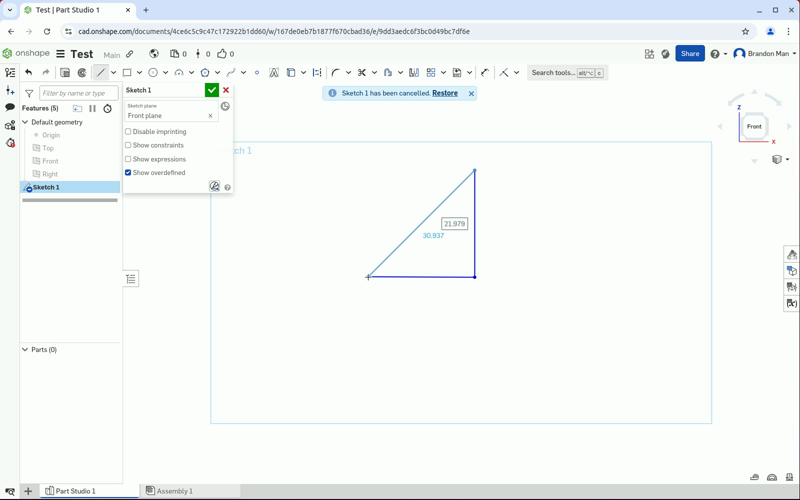
click(368, 276)
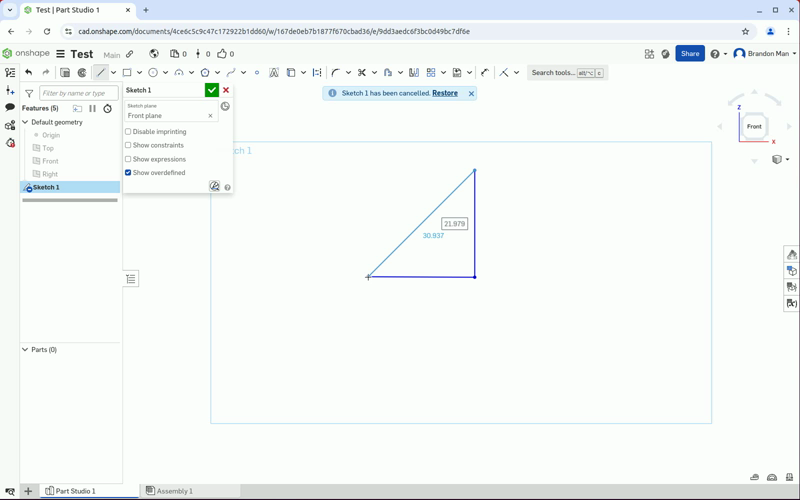
key(esc)
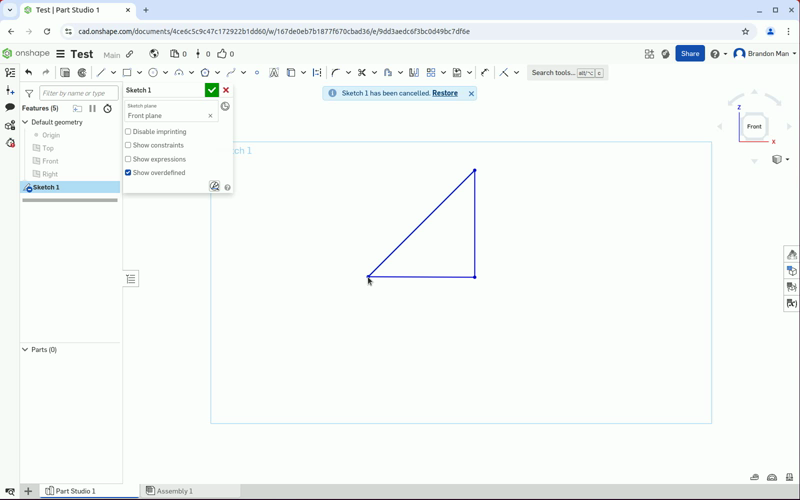
mouse_move(443, 223)
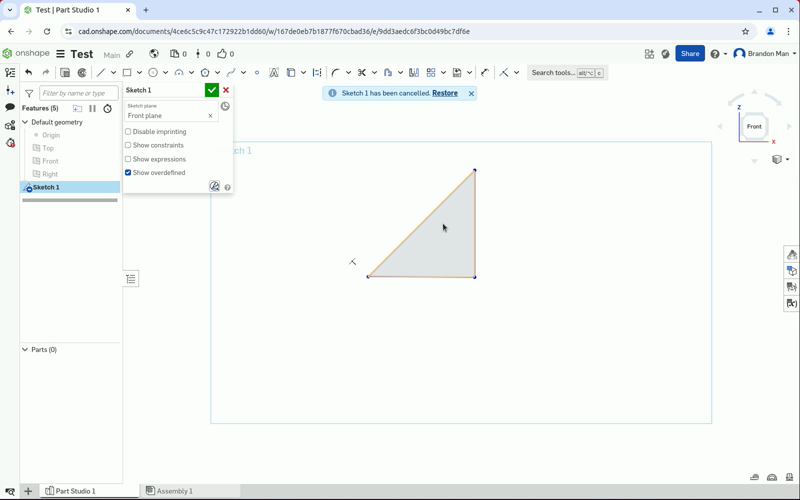
click(443, 223)
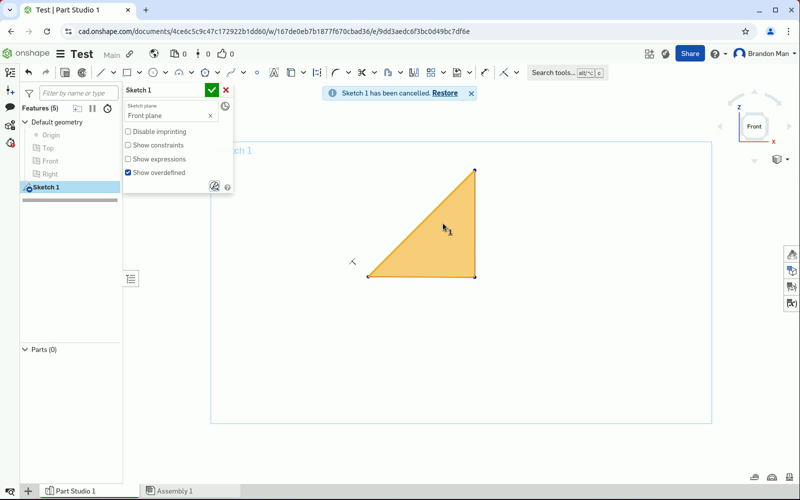
mouse_move(73, 352)
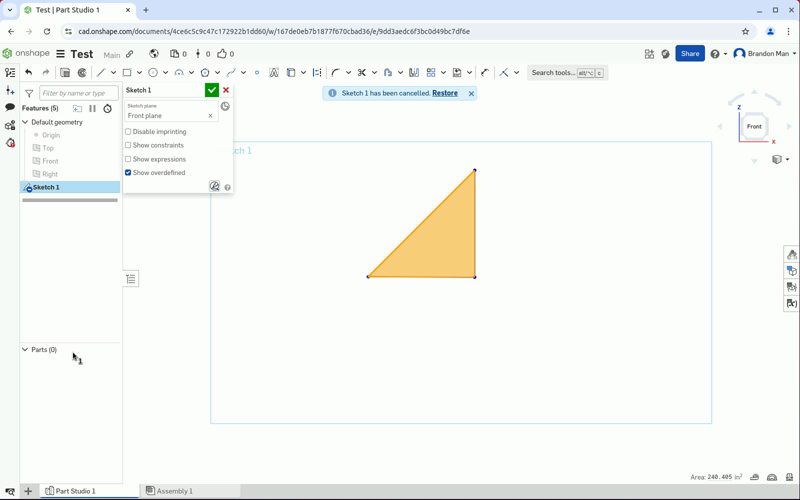
key(shift+y)
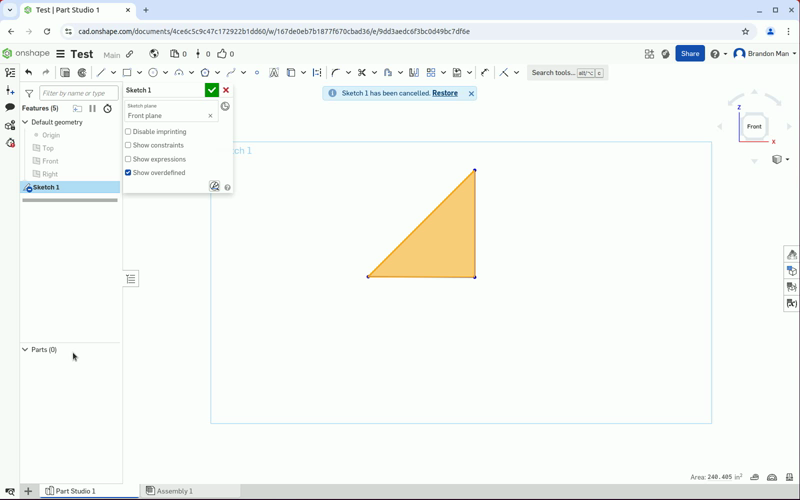
key(shift+e)
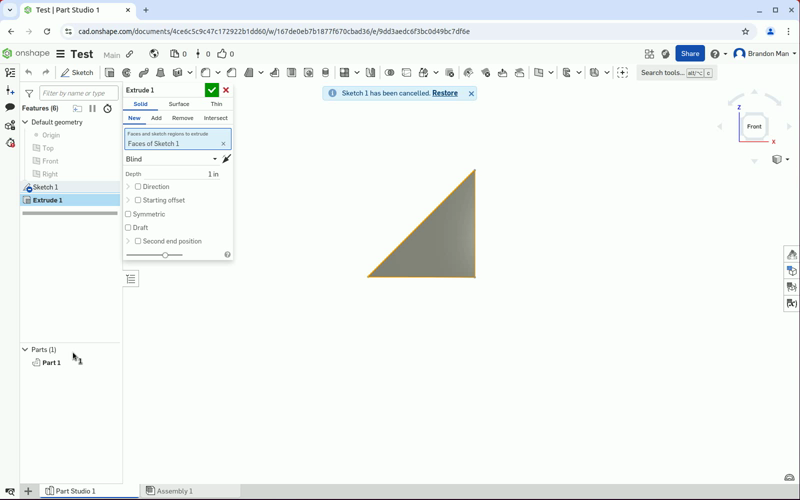
mouse_move(143, 106)
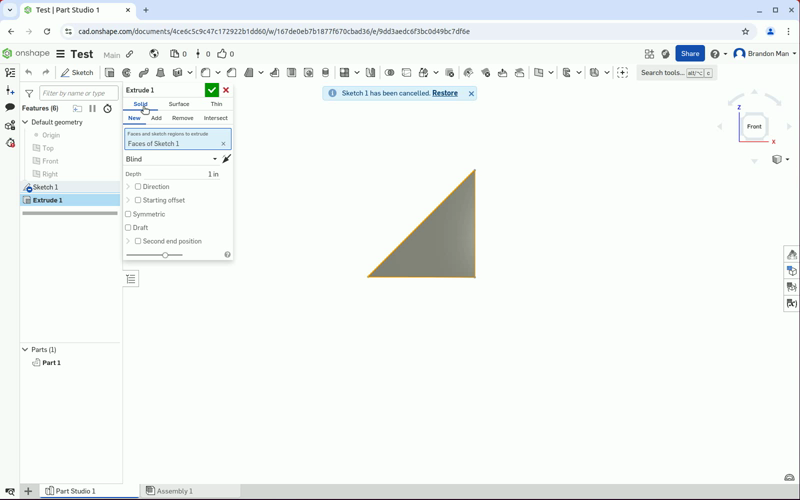
click(143, 106)
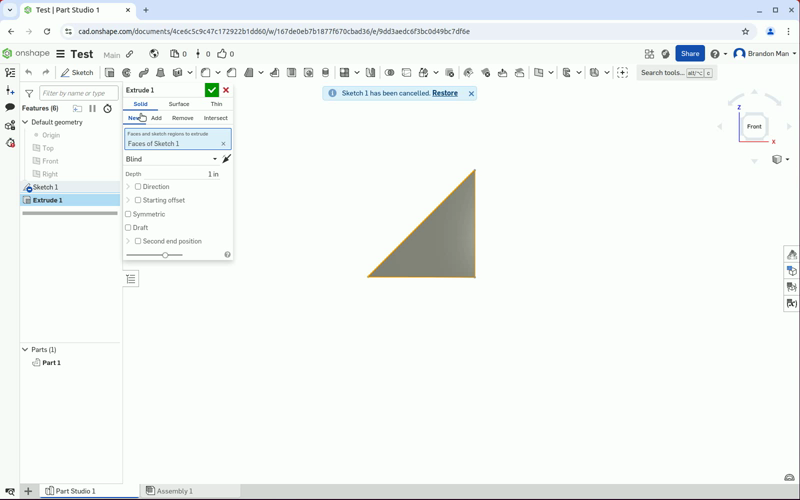
mouse_move(137, 120)
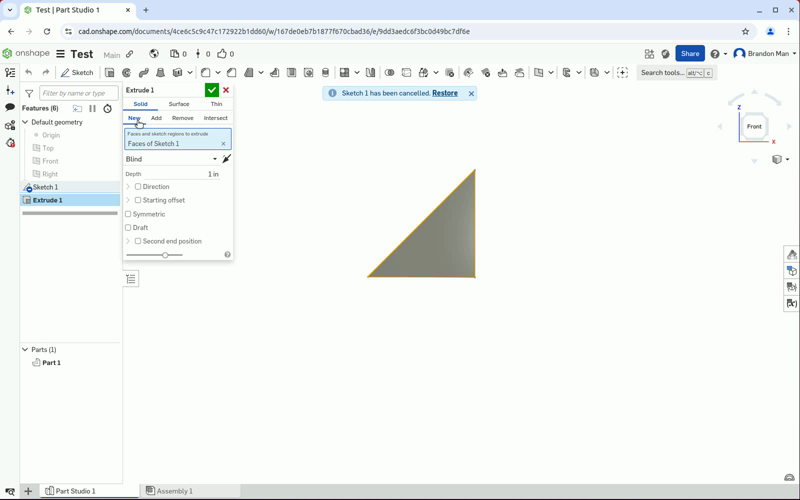
click(137, 120)
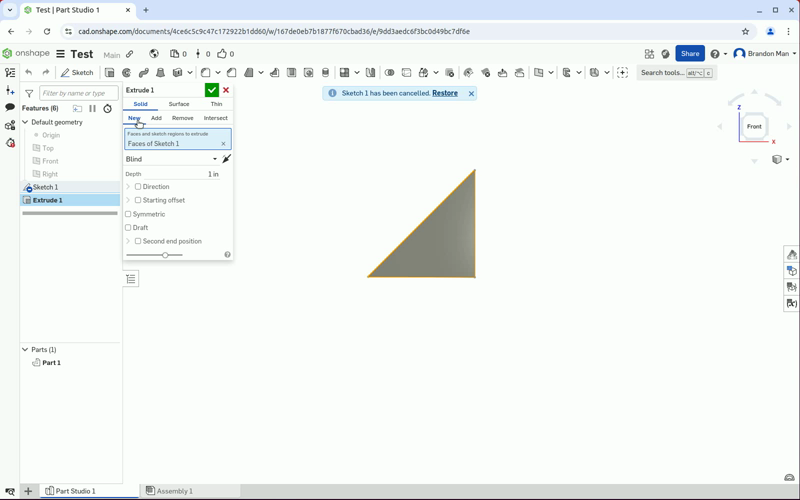
key(tab, 4)
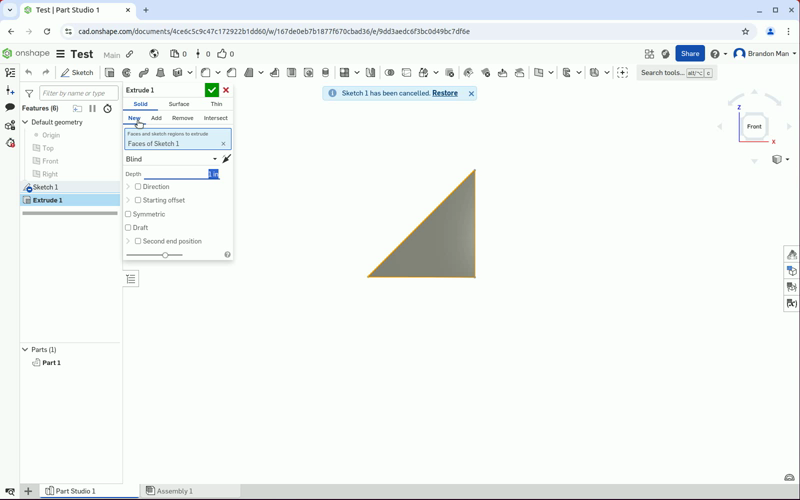
text(1.444)
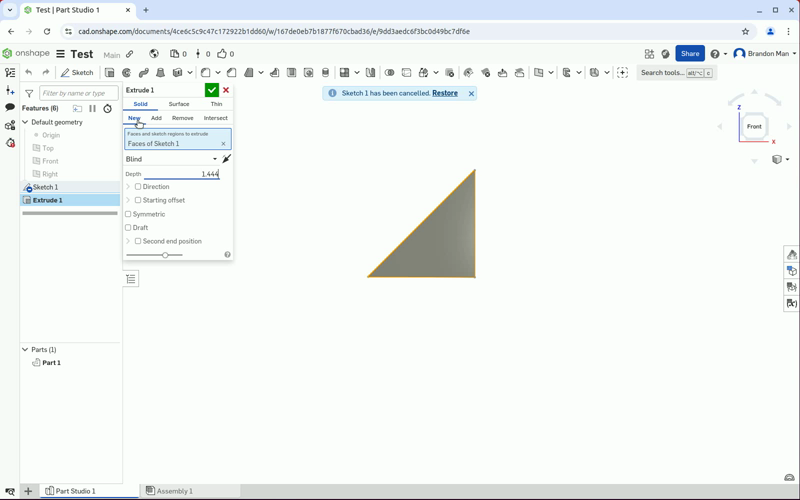
key(enter)
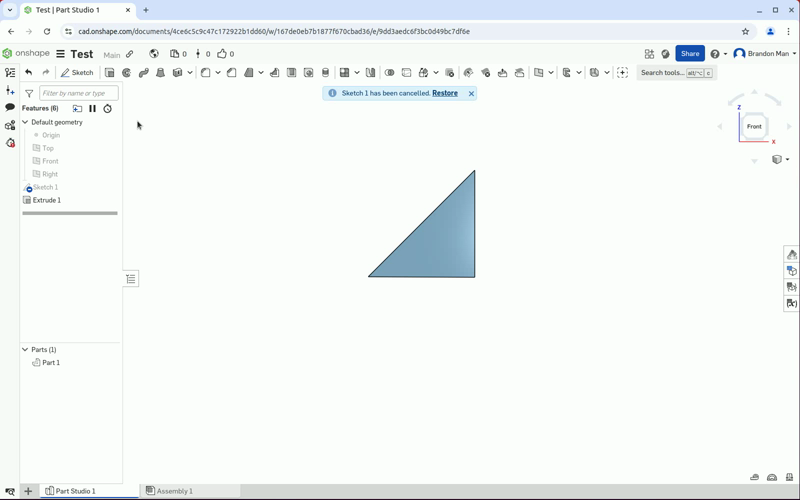
key(shift+h)
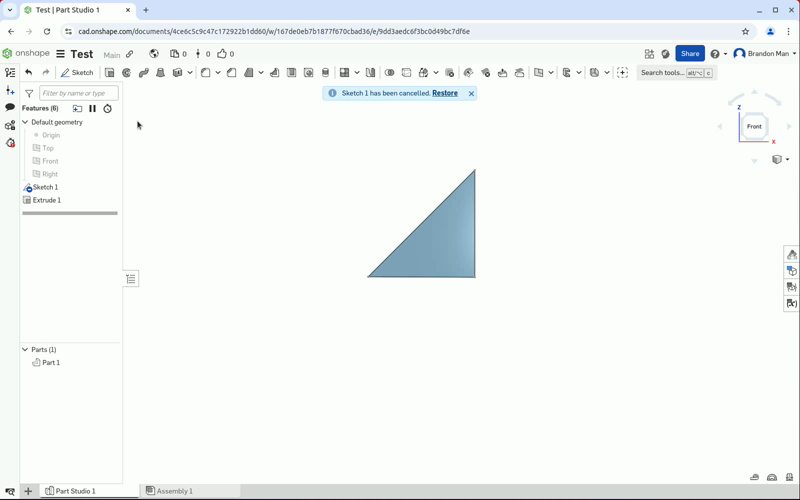
key(shift+h)
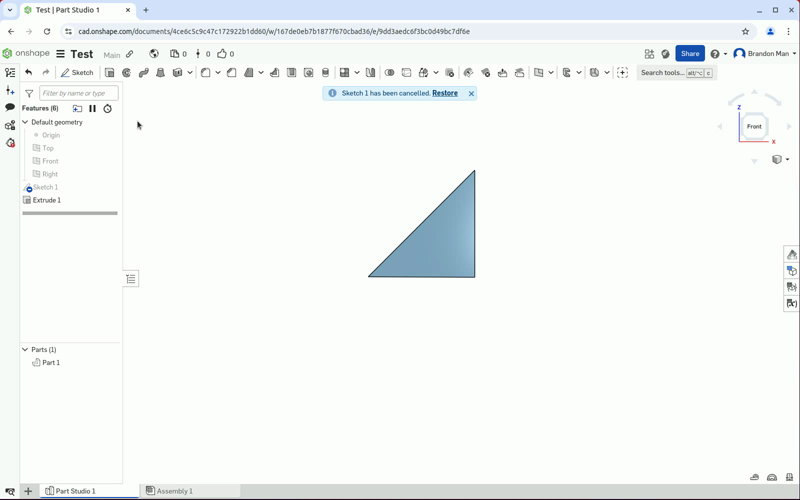
mouse_move(73, 189)
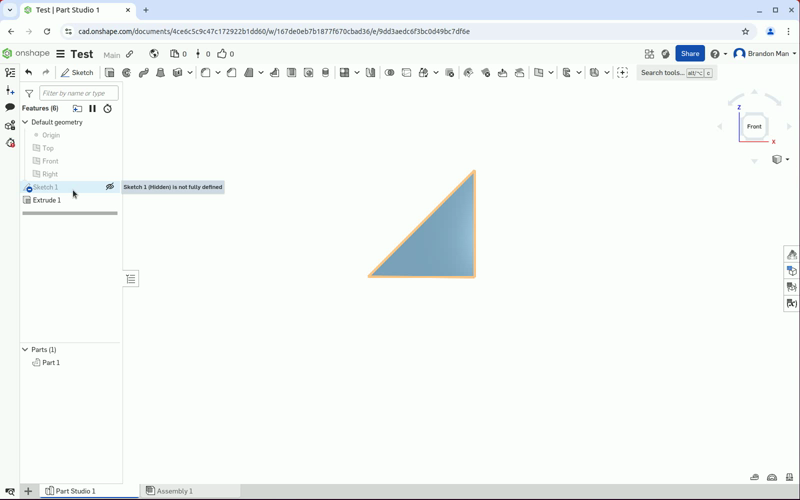
click(73, 189)
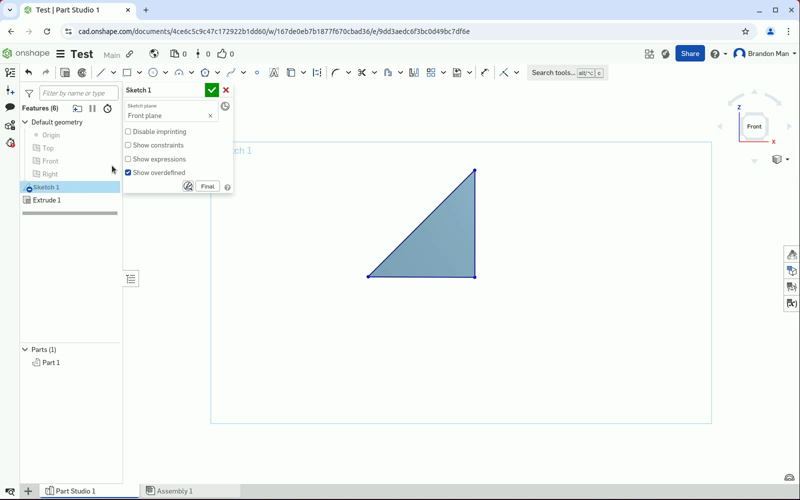
mouse_move(229, 92)
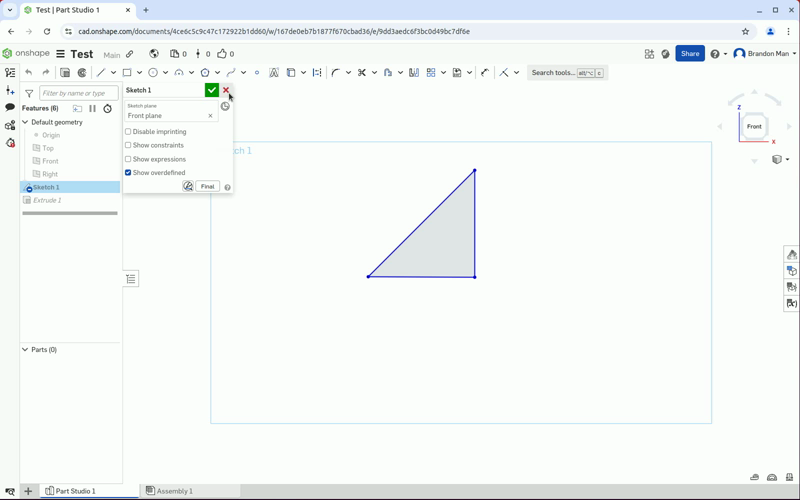
click(229, 92)
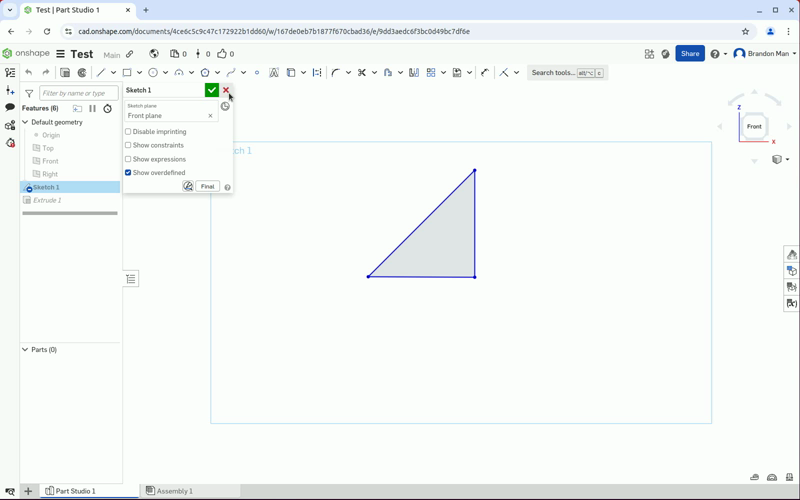
key(shift+s)
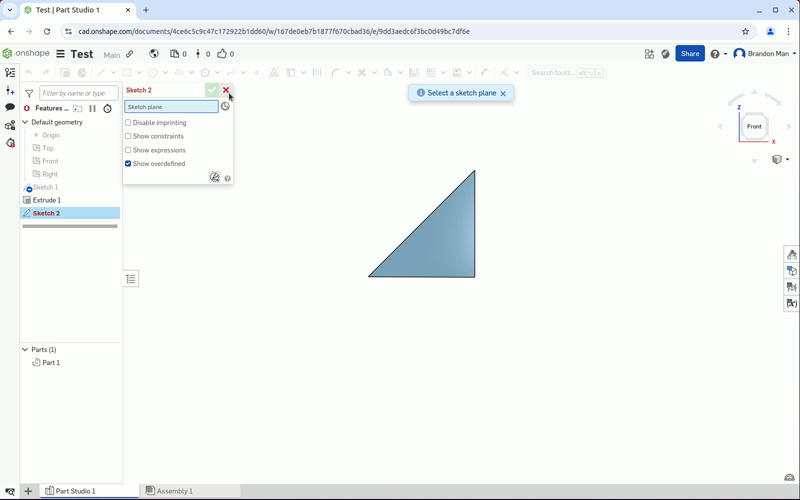
mouse_move(73, 163)
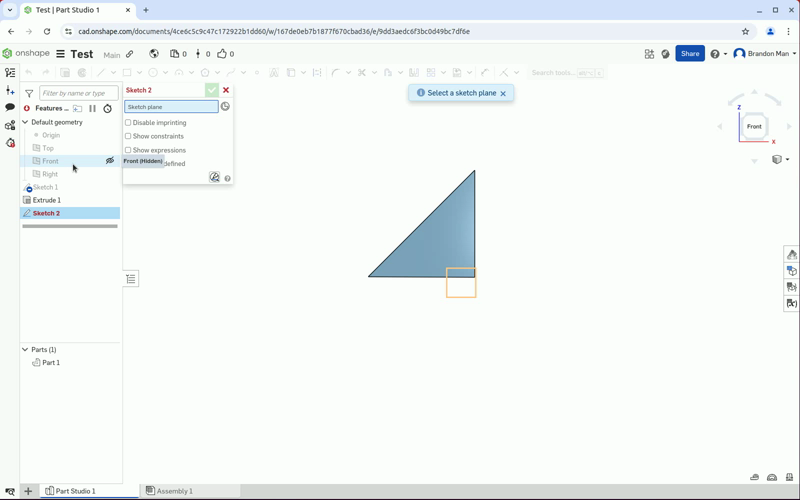
click(73, 163)
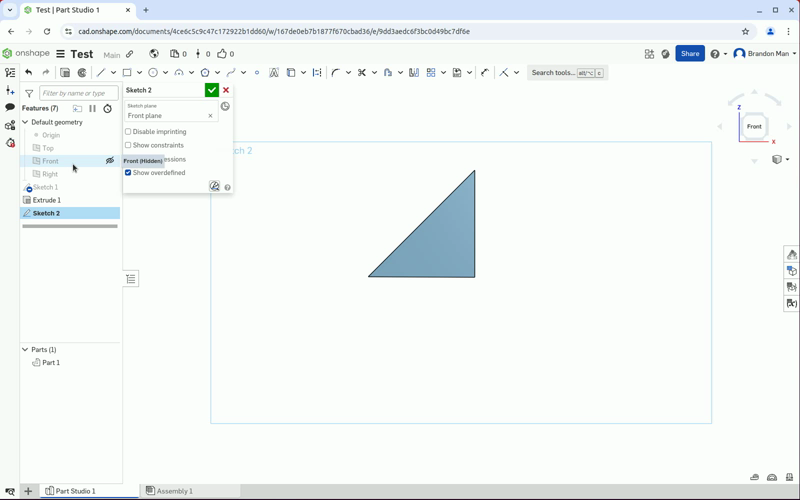
mouse_move(73, 352)
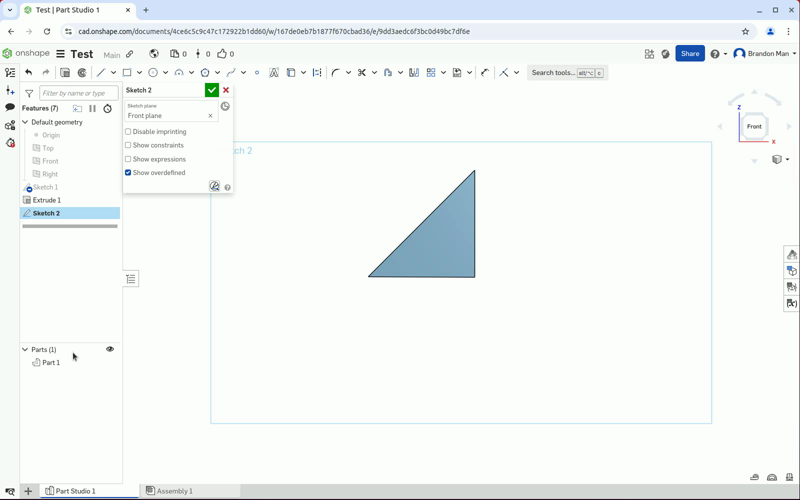
key(y)
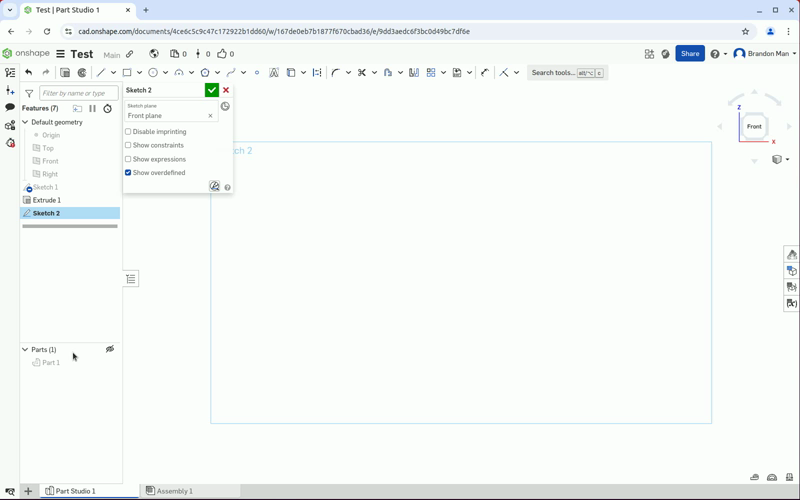
key(l)
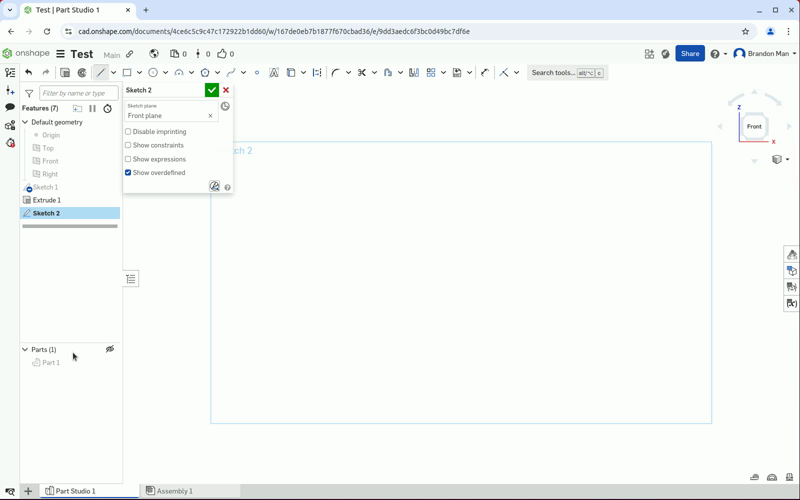
key_down(shift)
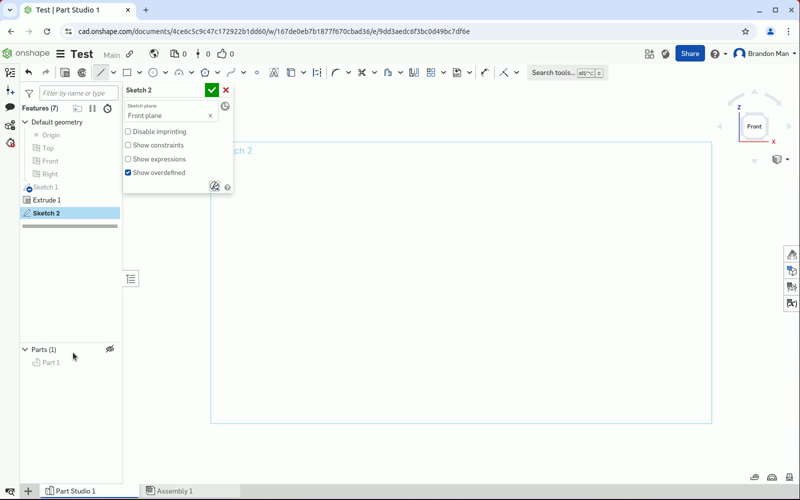
mouse_move(474, 276)
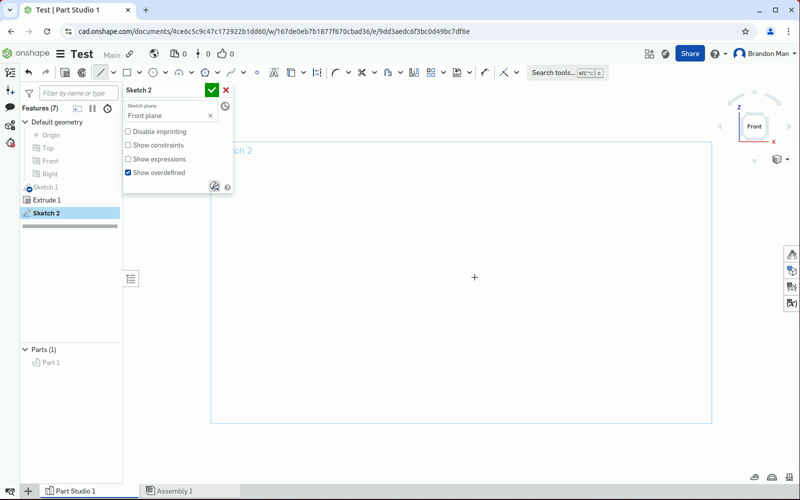
click(474, 276)
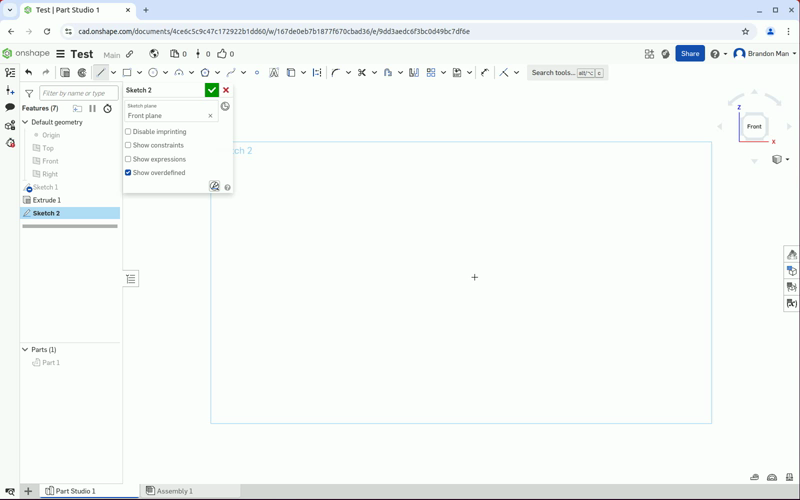
key_up(shift)
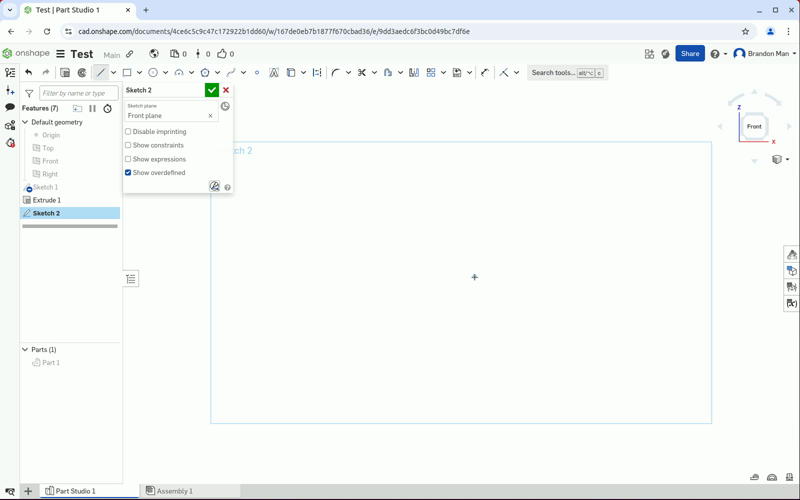
key_down(shift)
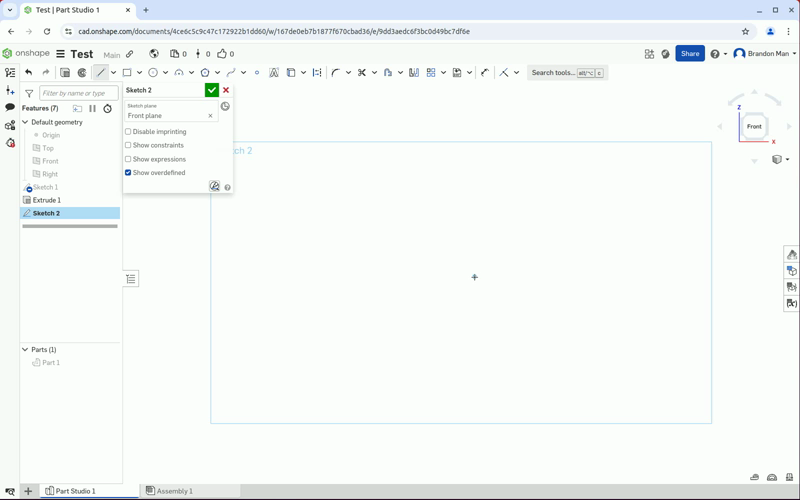
mouse_move(504, 276)
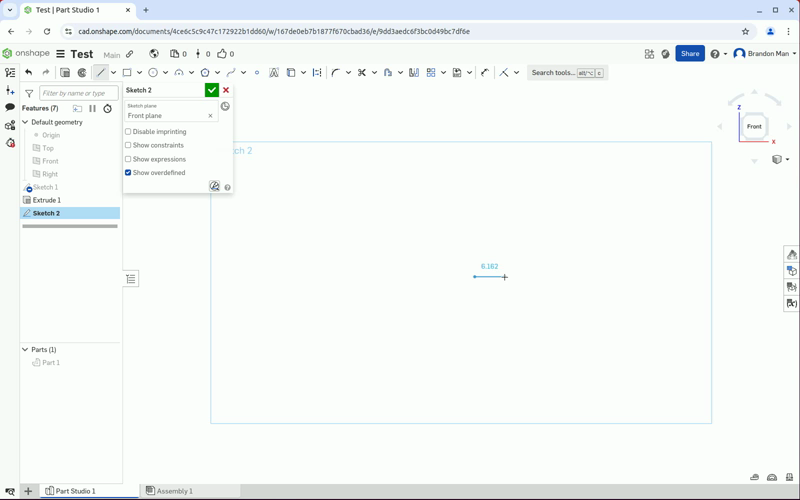
mouse_move(481, 276)
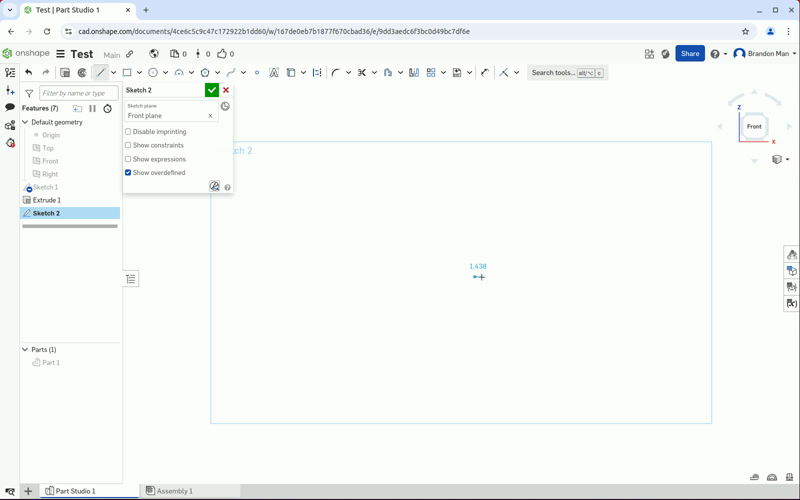
scroll(6)
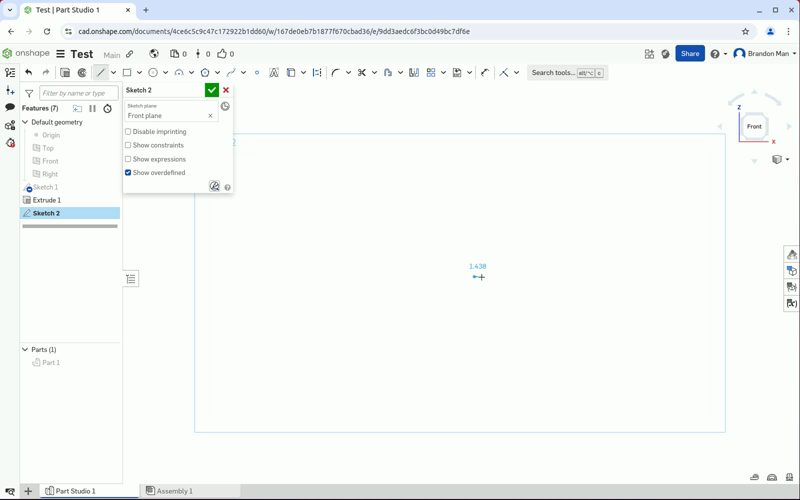
scroll(6)
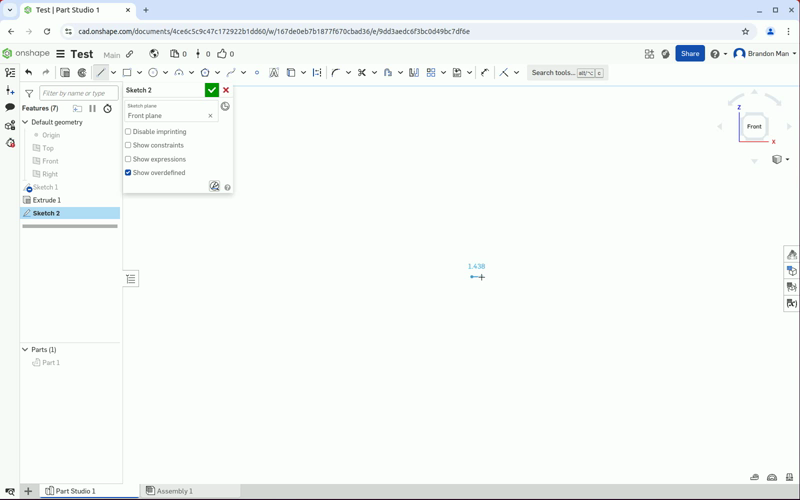
scroll(6)
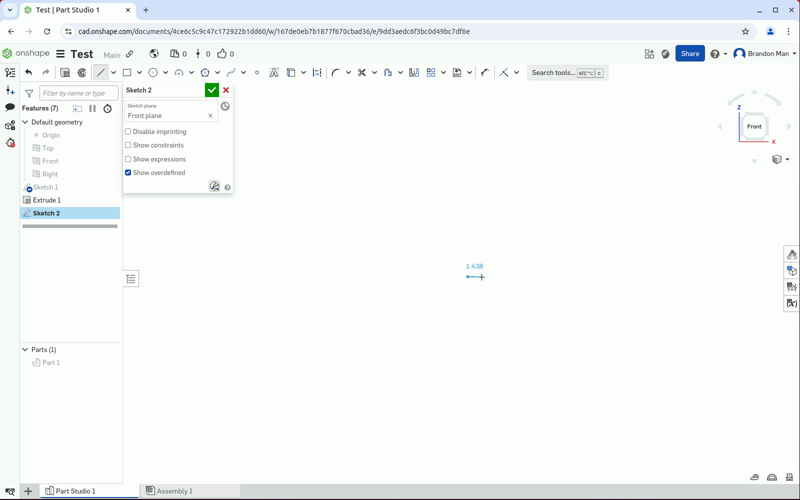
scroll(6)
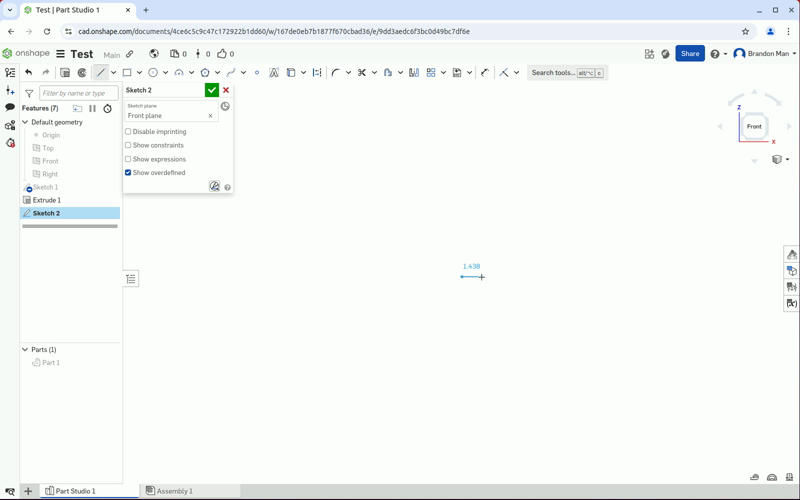
scroll(6)
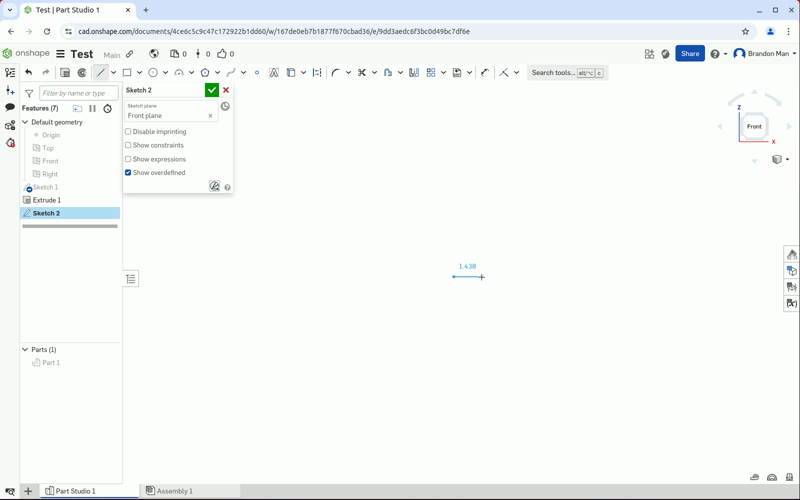
scroll(6)
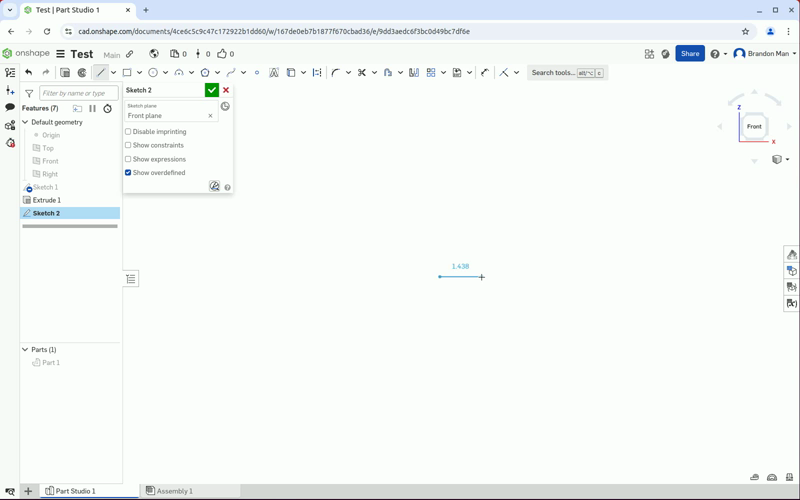
scroll(6)
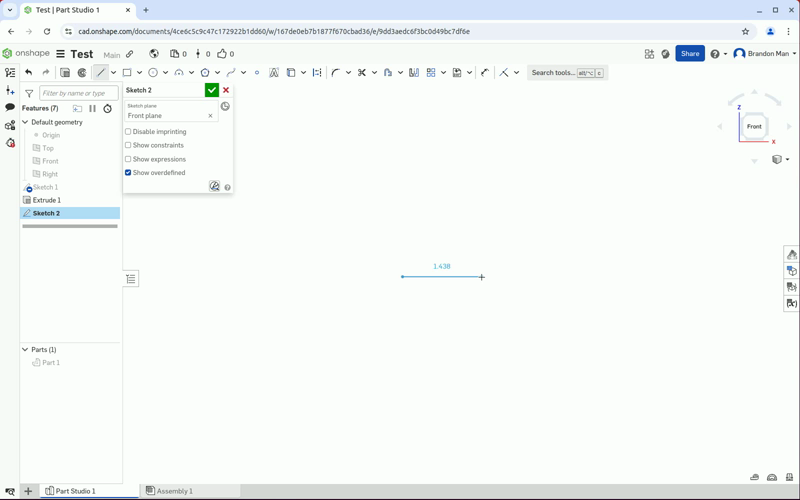
click(481, 276)
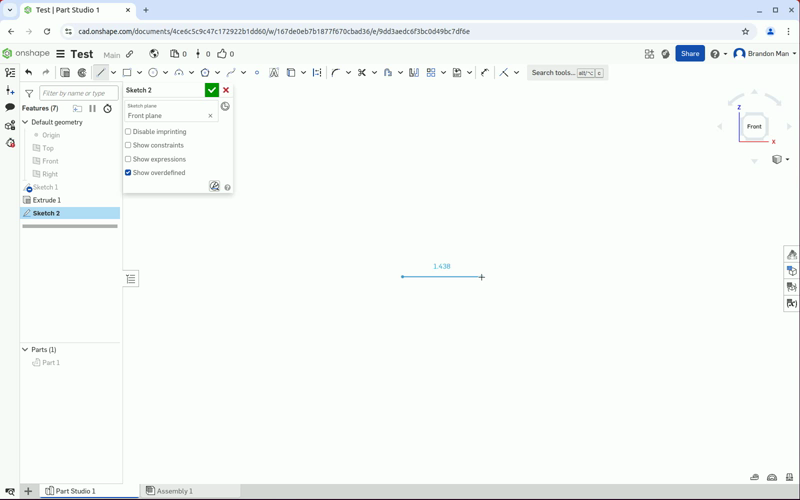
scroll(-6)
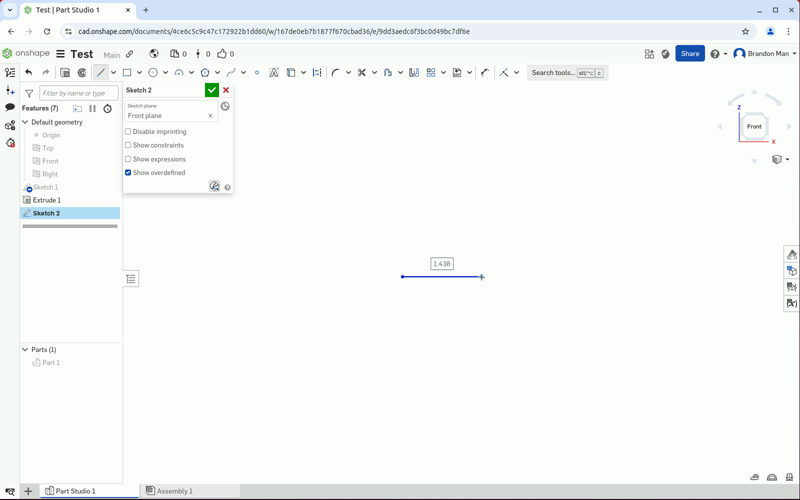
scroll(-6)
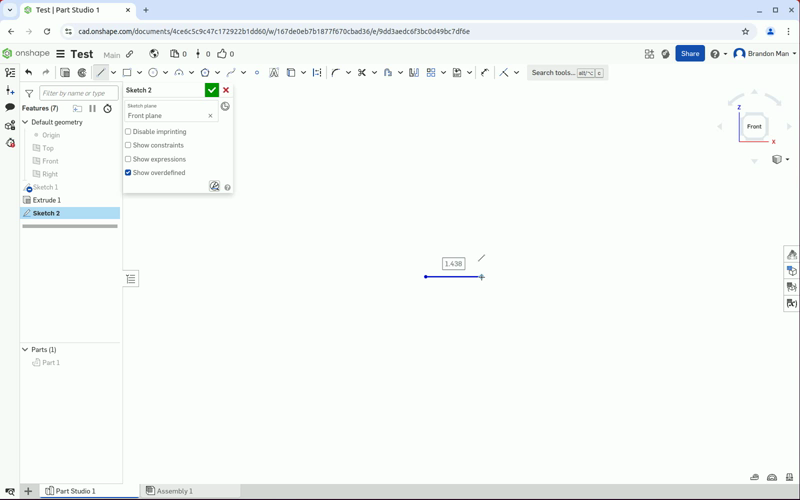
scroll(-6)
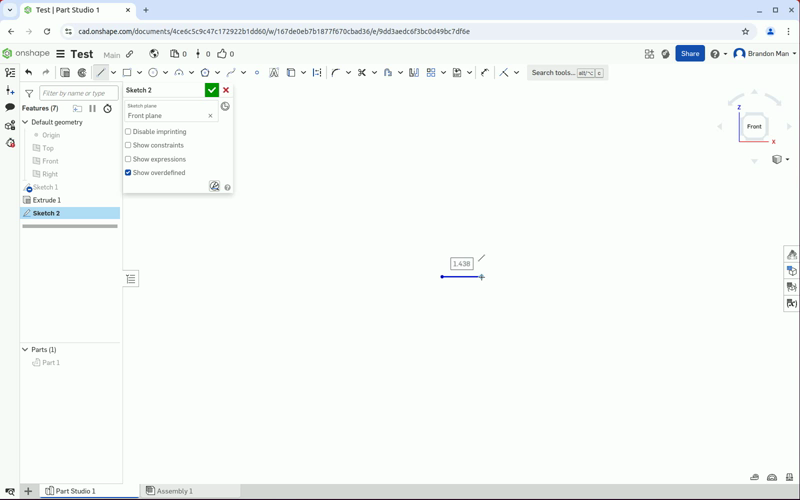
scroll(-6)
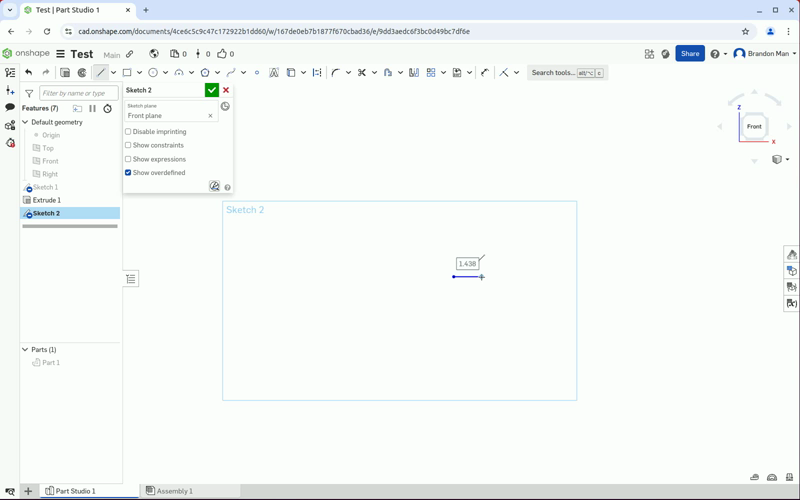
scroll(-6)
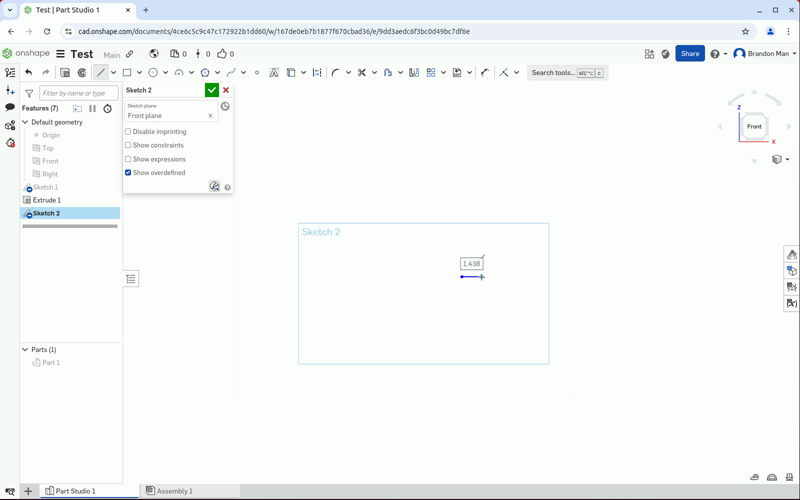
scroll(-6)
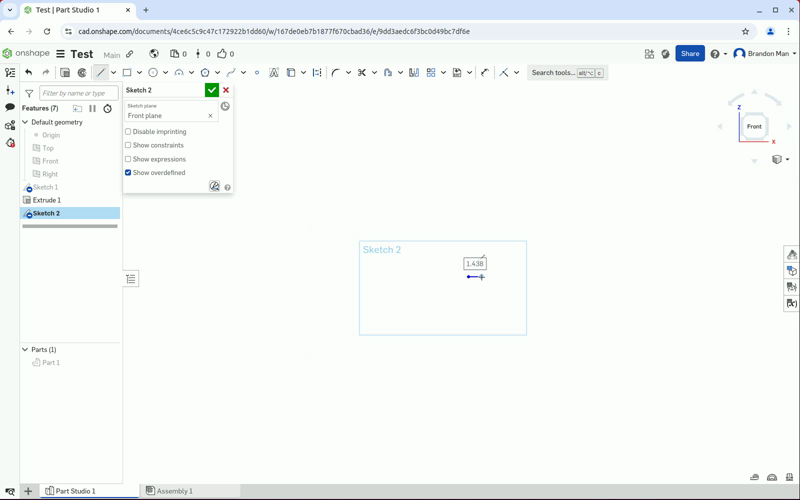
scroll(-6)
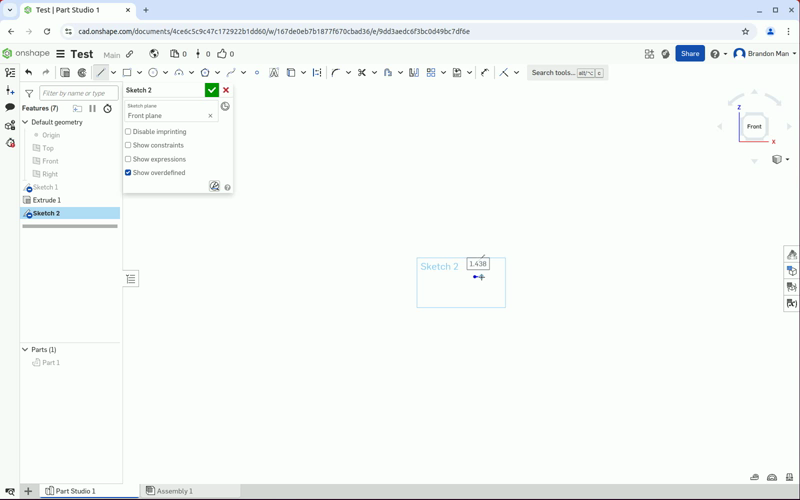
key_up(shift)
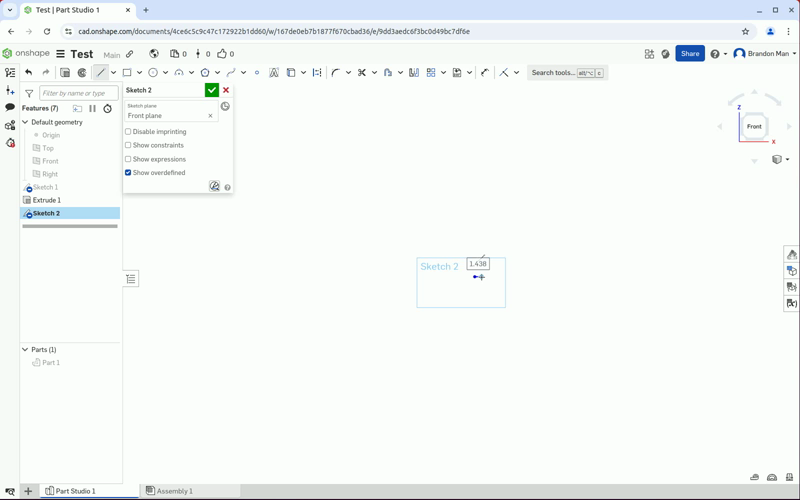
key_down(shift)
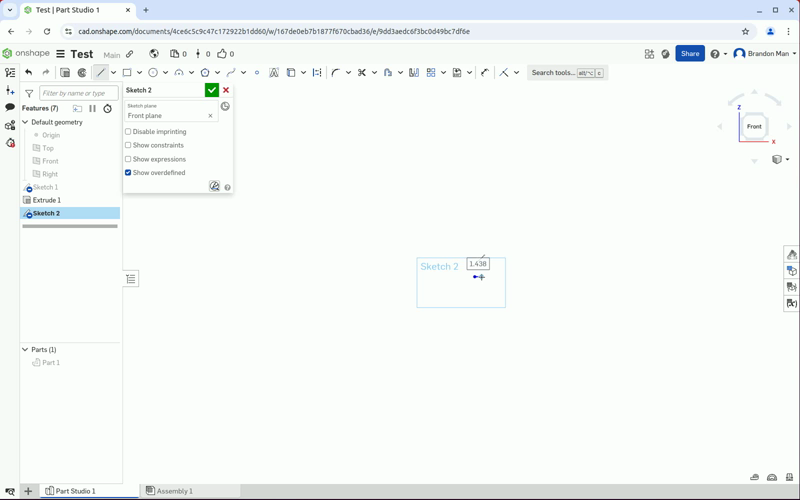
mouse_move(481, 170)
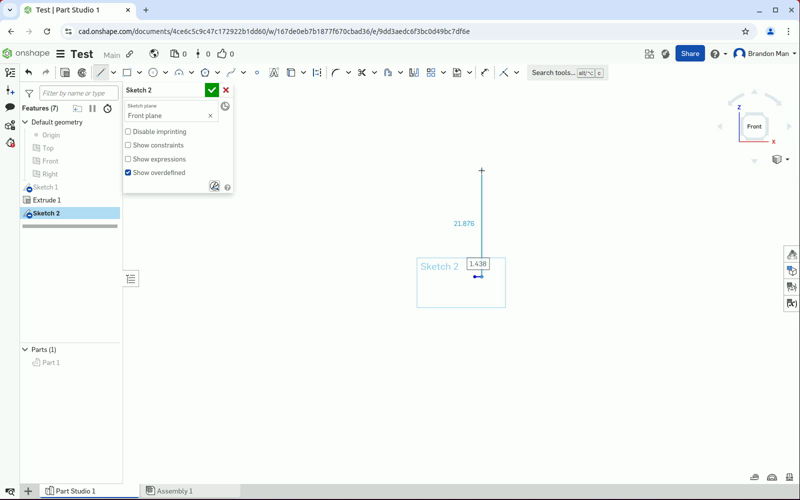
click(481, 170)
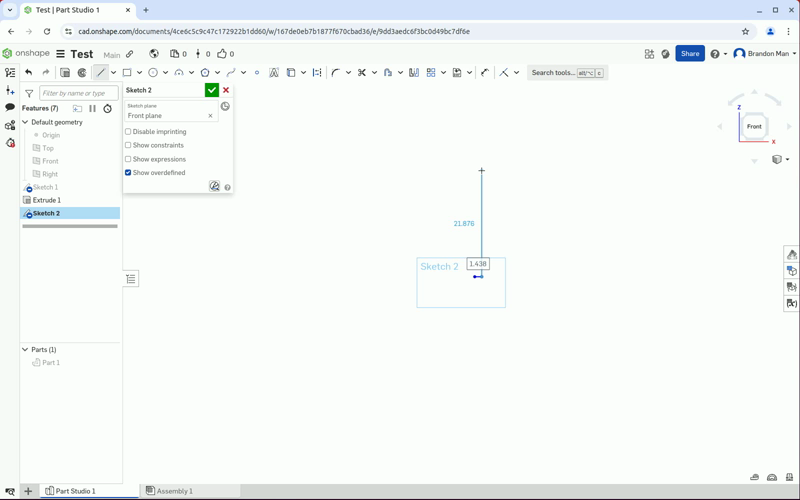
key_up(shift)
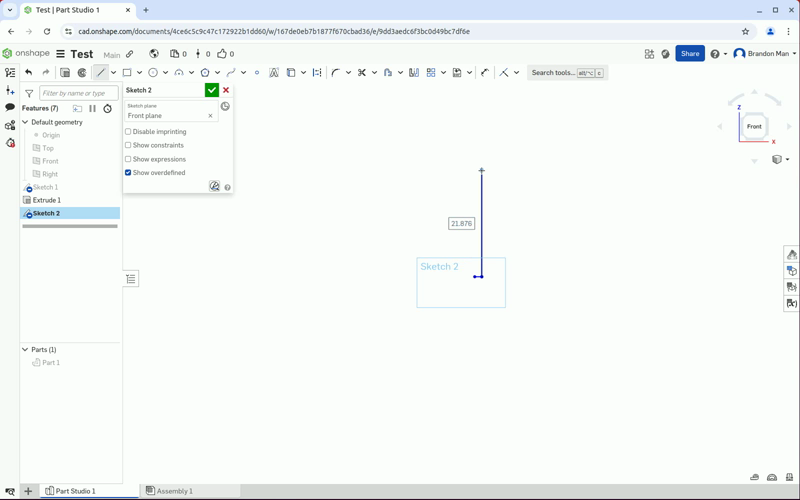
key_down(shift)
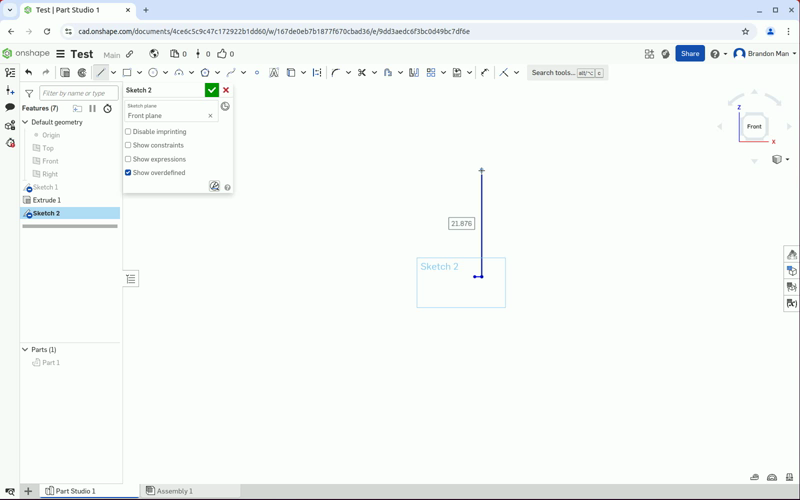
mouse_move(511, 170)
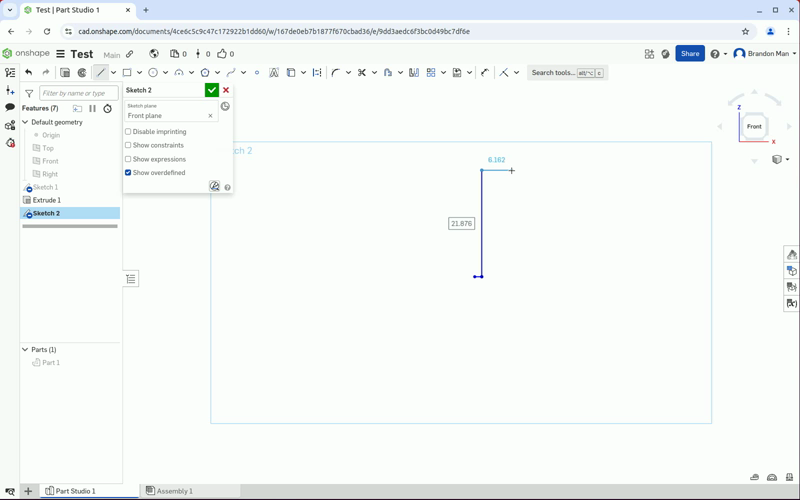
mouse_move(474, 170)
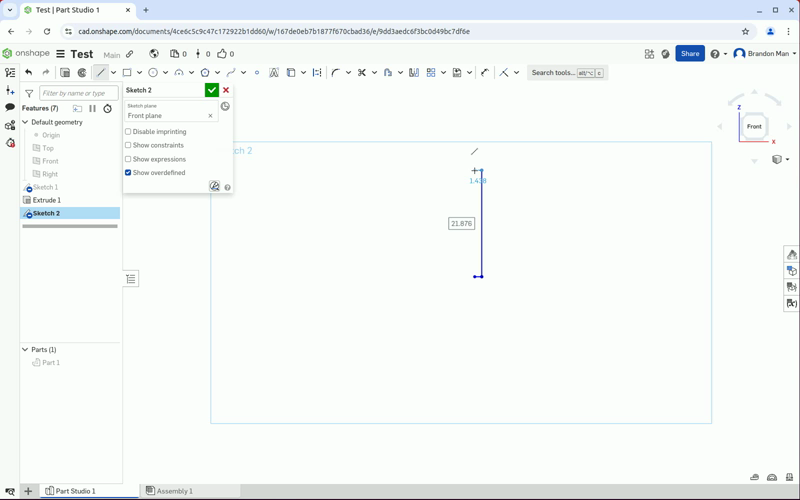
scroll(6)
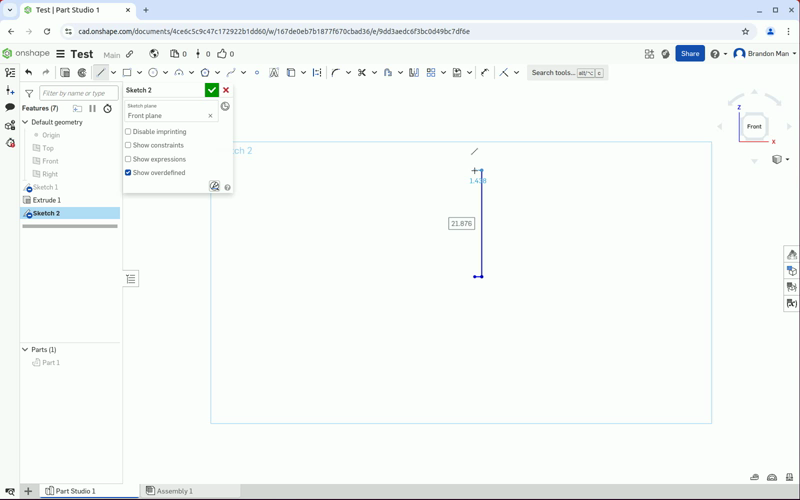
scroll(6)
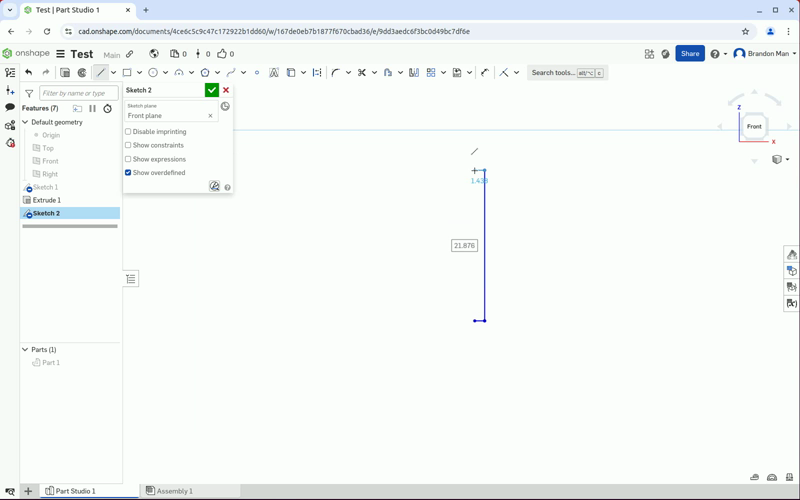
scroll(6)
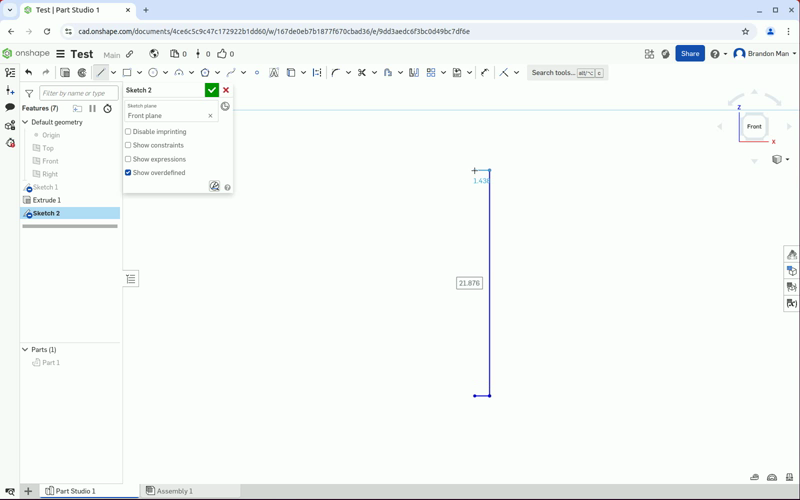
scroll(6)
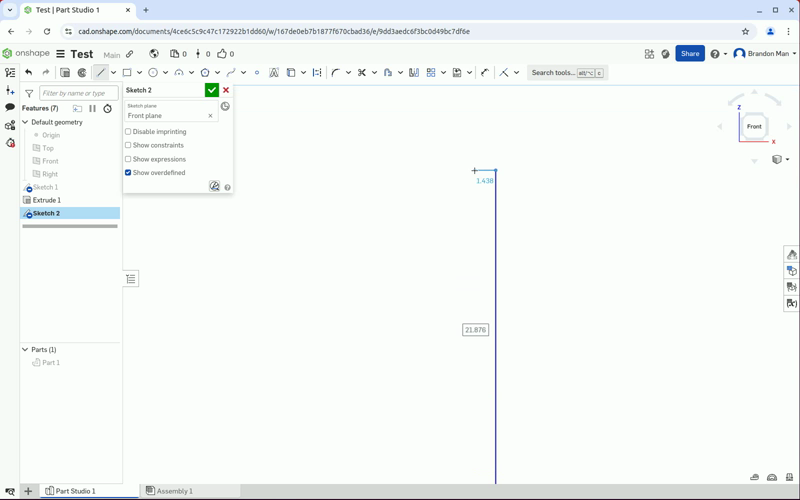
scroll(6)
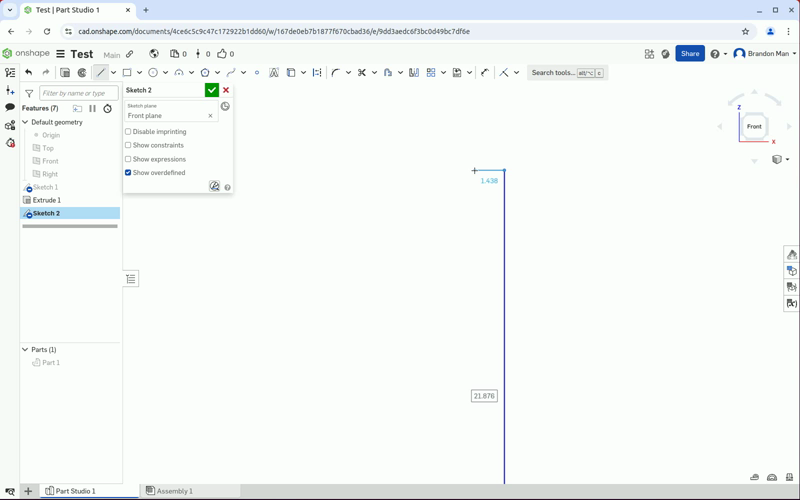
scroll(6)
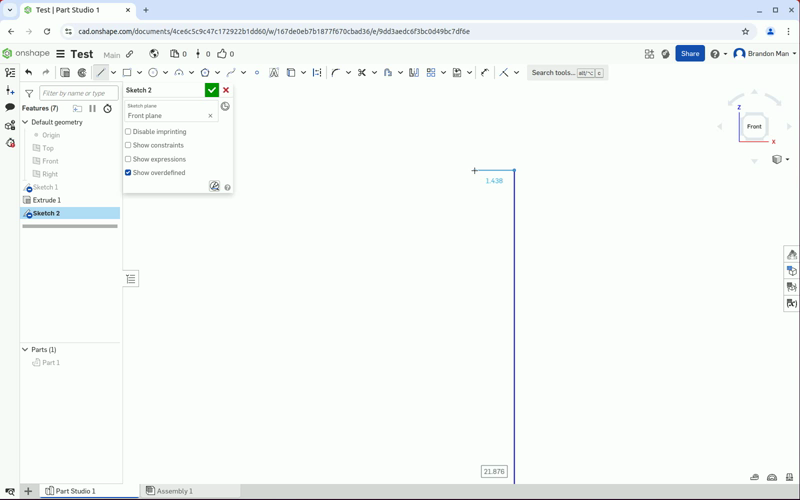
scroll(6)
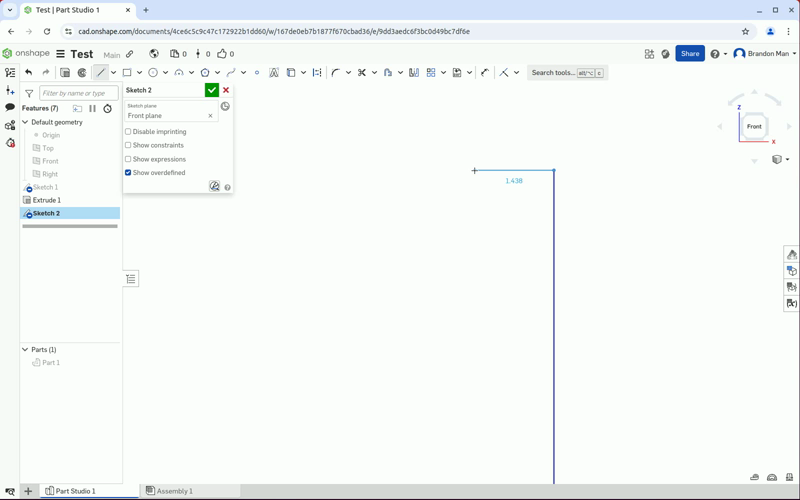
click(474, 170)
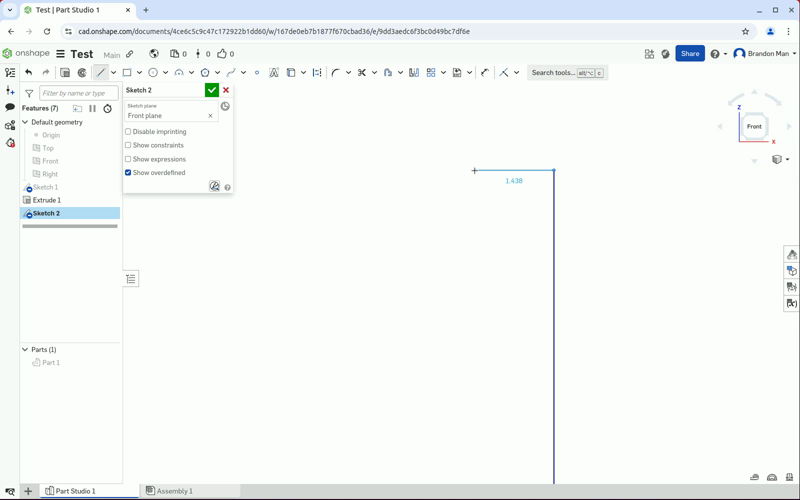
scroll(-6)
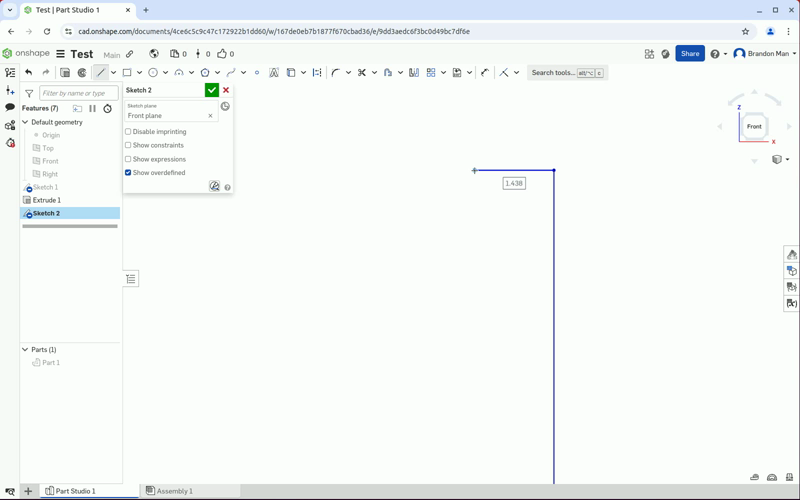
scroll(-6)
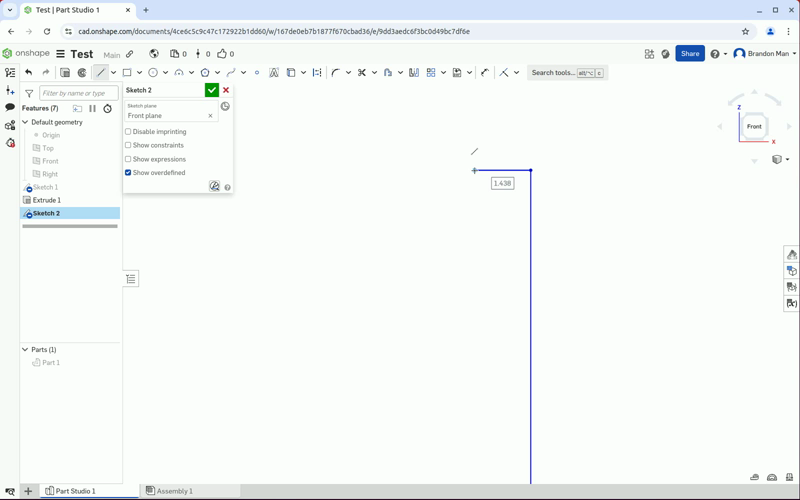
scroll(-6)
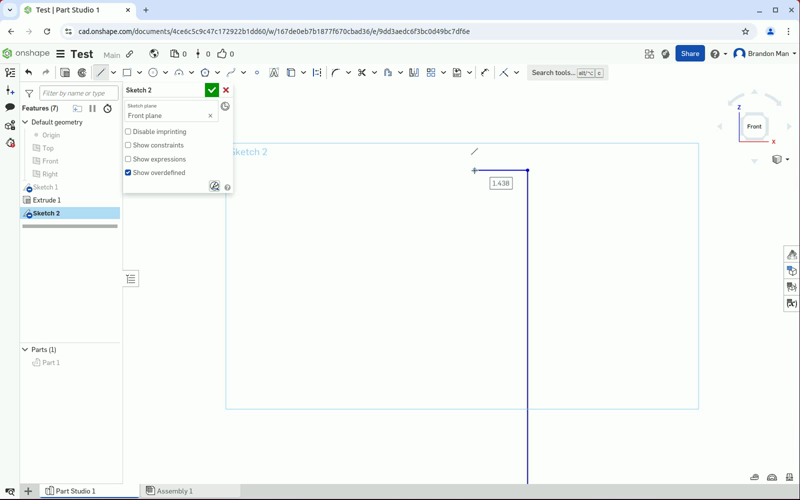
scroll(-6)
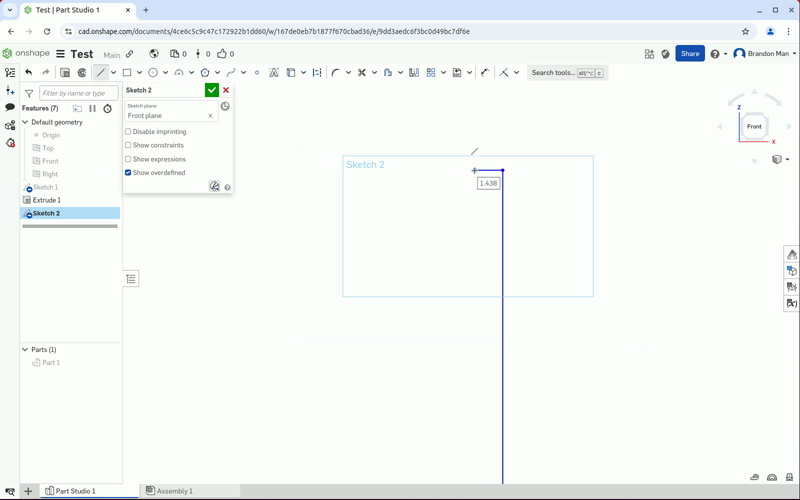
scroll(-6)
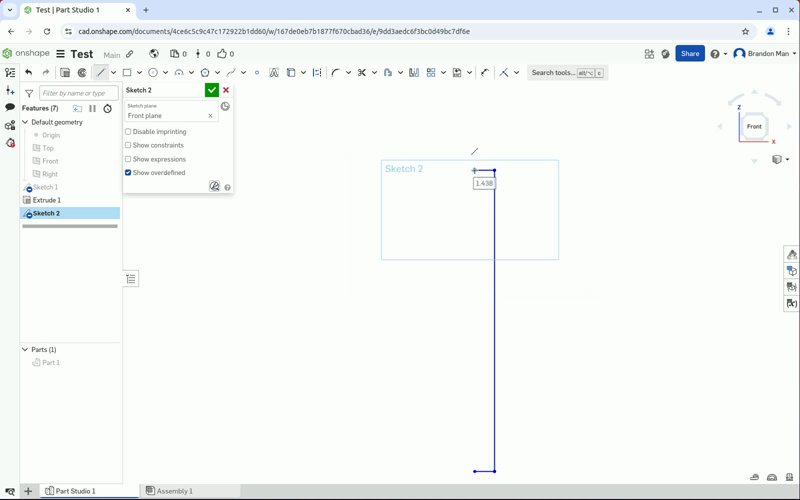
scroll(-6)
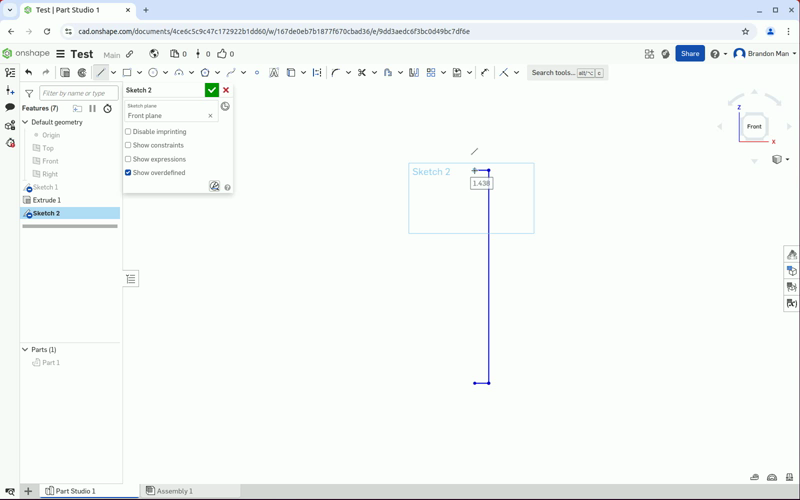
scroll(-6)
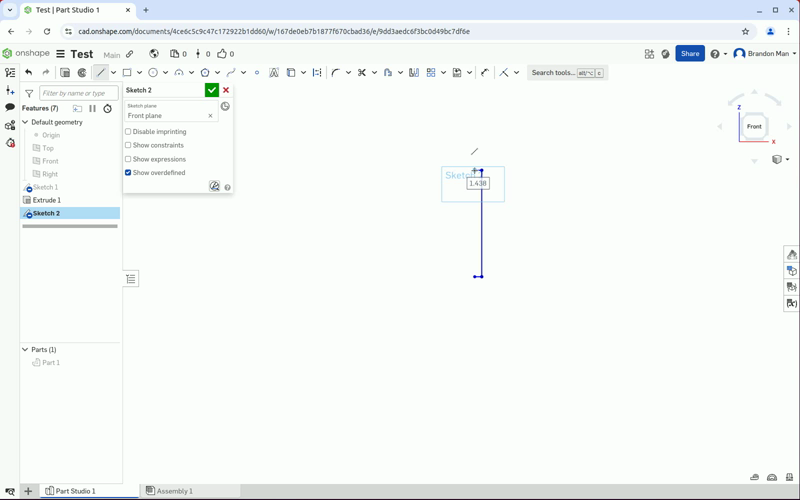
key_up(shift)
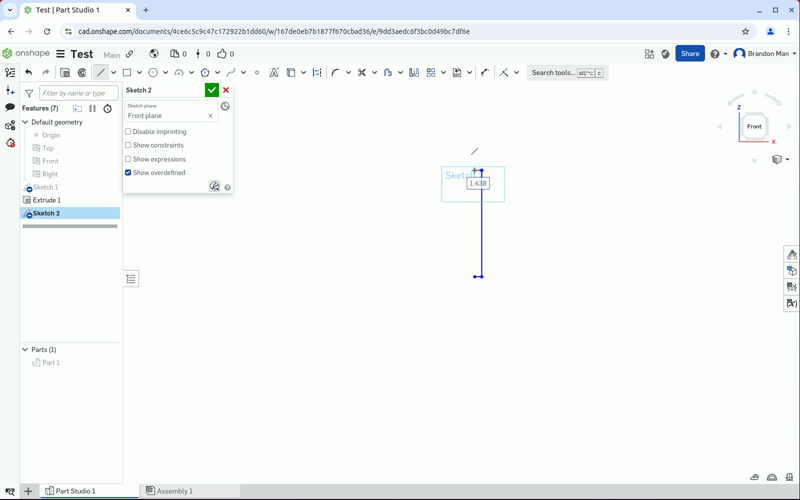
key_down(shift)
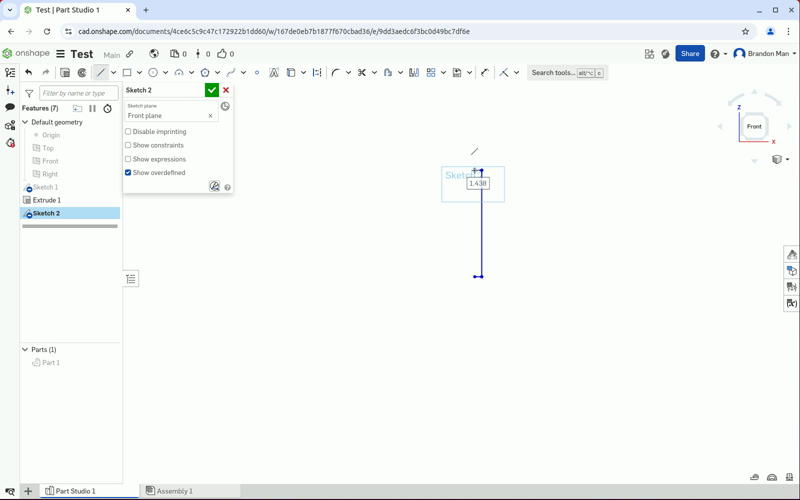
mouse_move(474, 276)
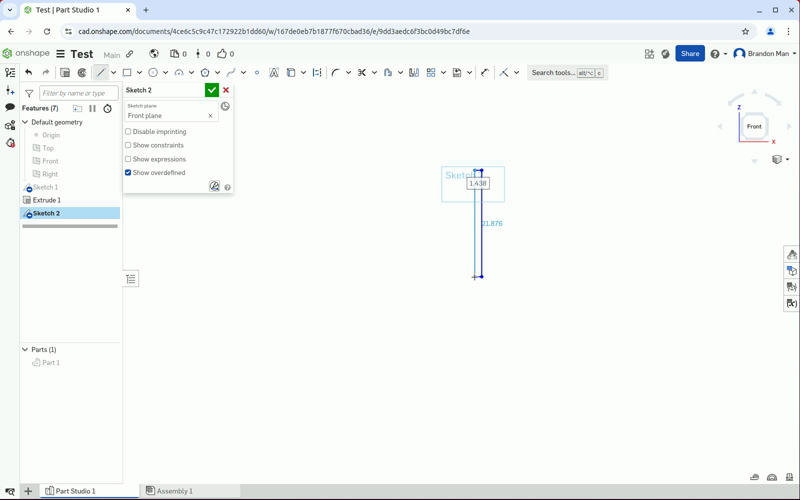
key_up(shift)
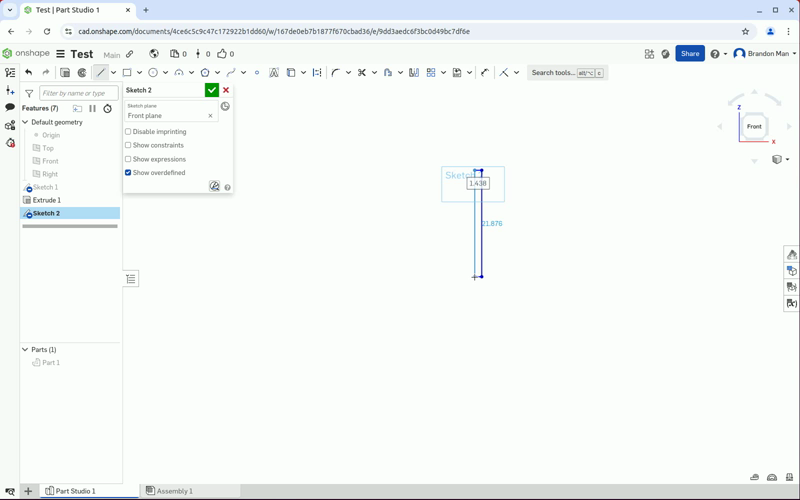
click(474, 276)
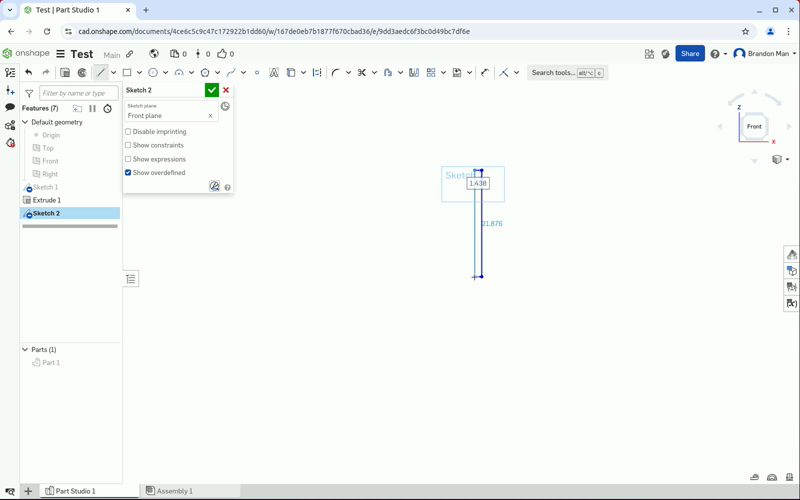
key(esc)
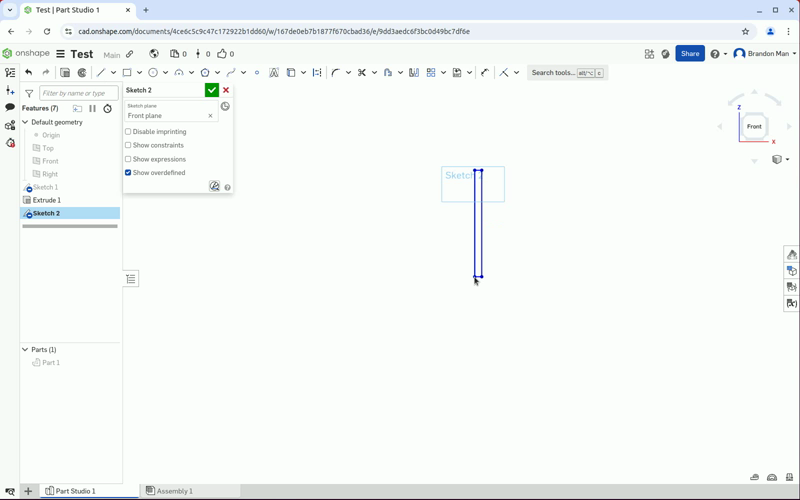
mouse_move(476, 232)
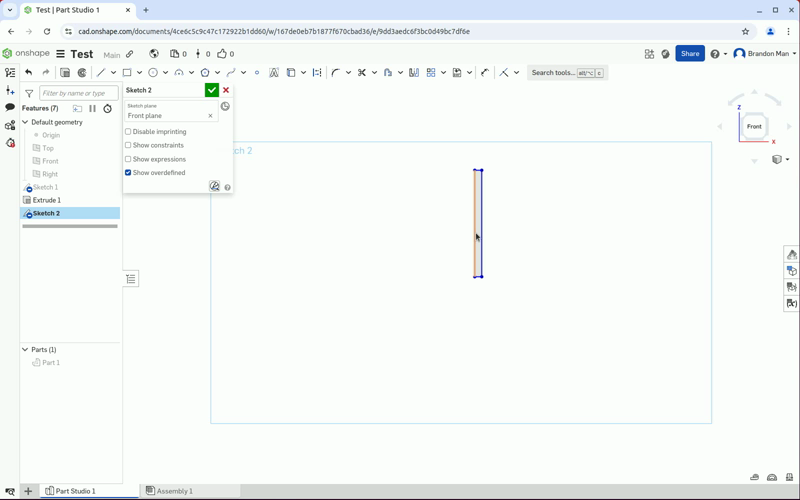
scroll(6)
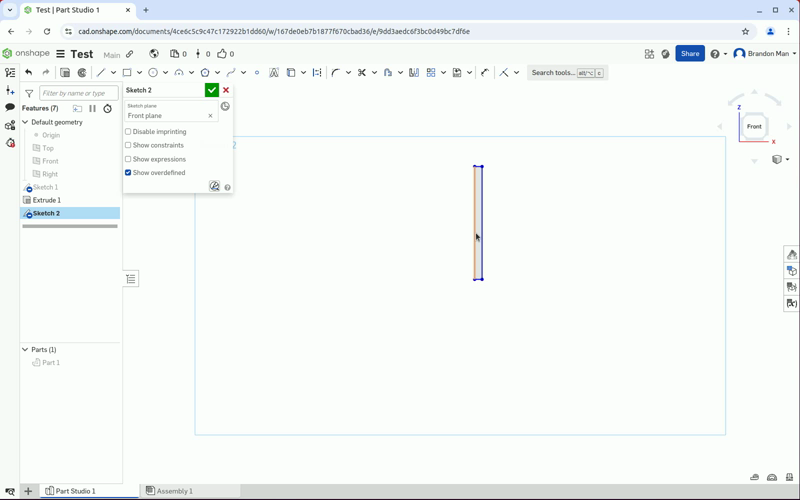
scroll(6)
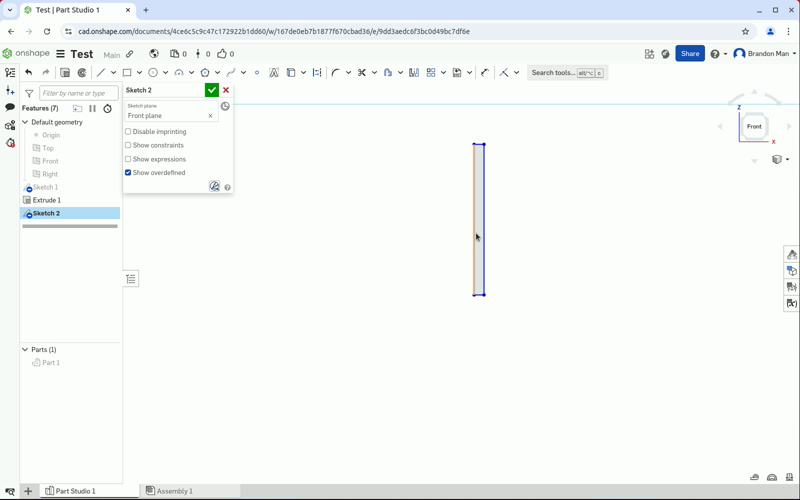
scroll(6)
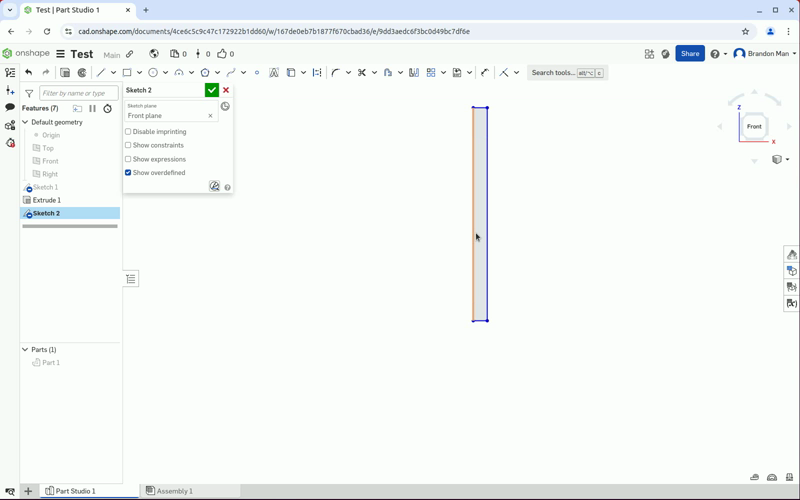
scroll(6)
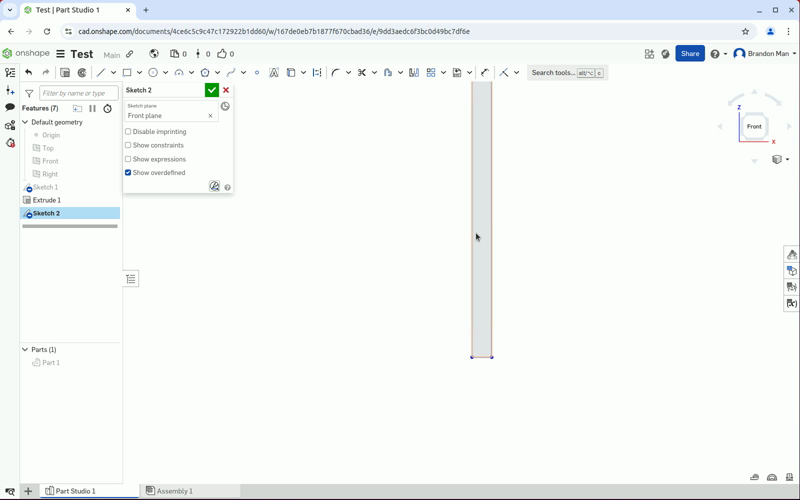
scroll(6)
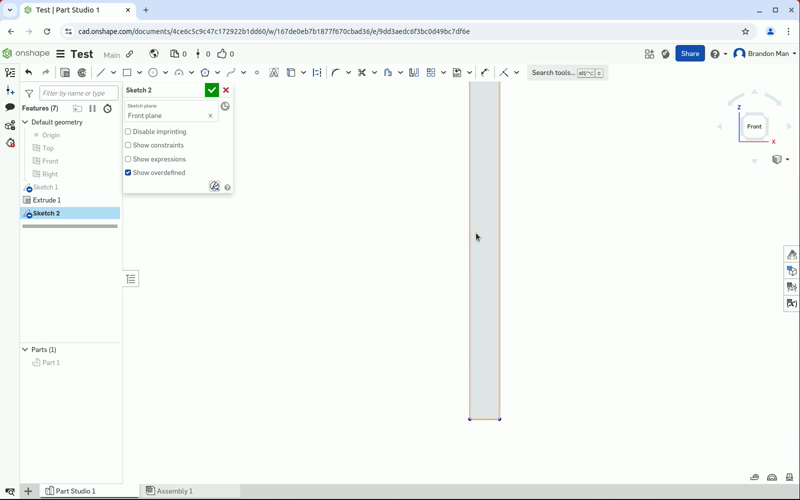
scroll(6)
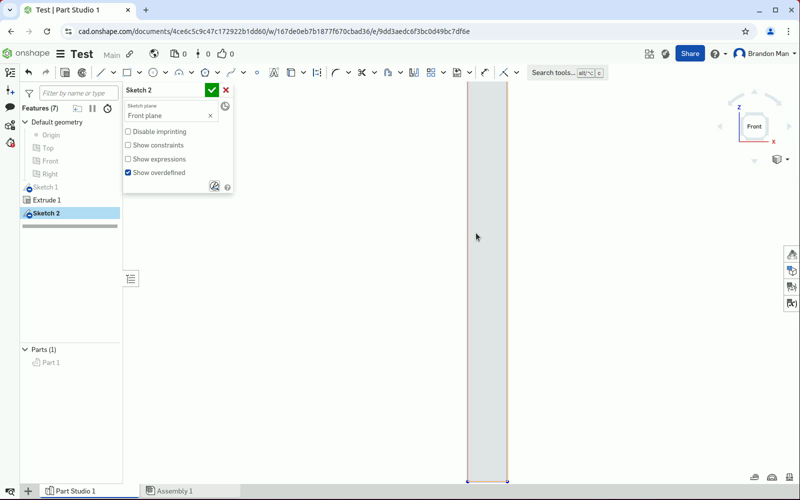
scroll(6)
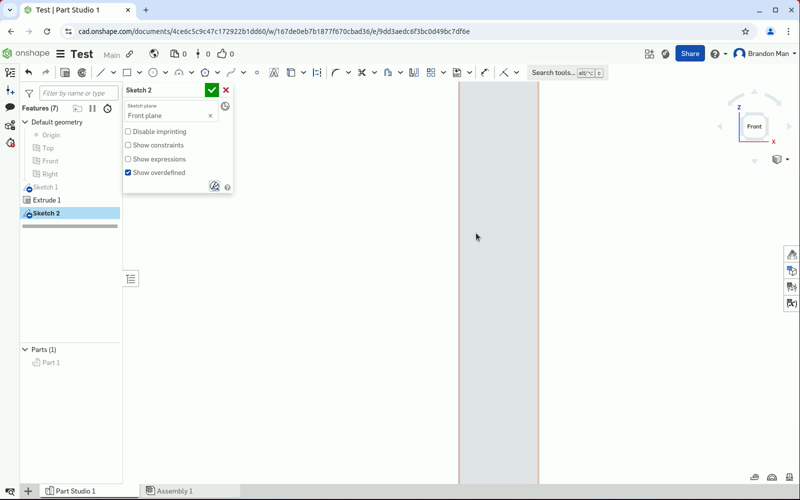
click(476, 232)
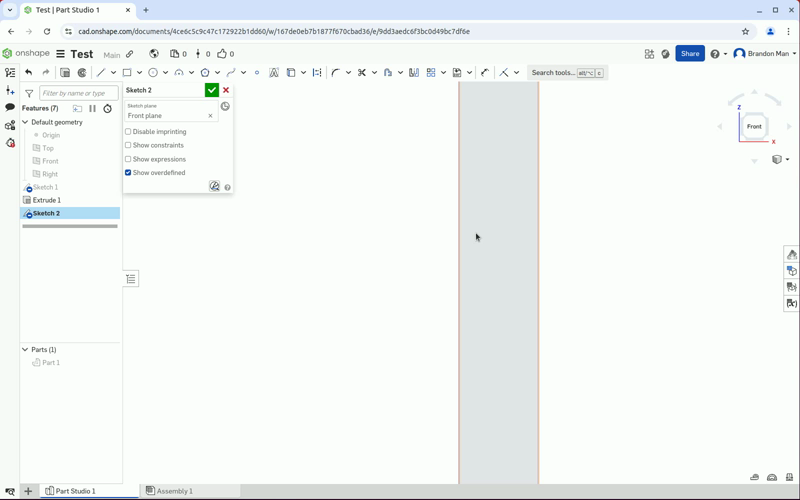
scroll(-6)
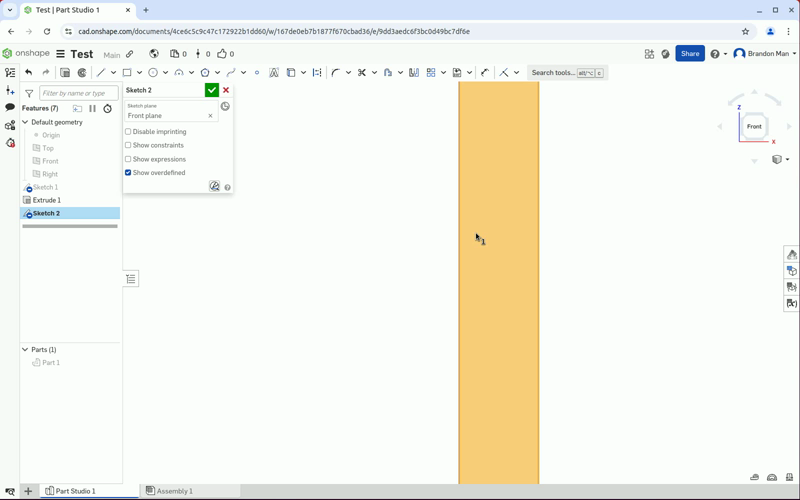
scroll(-6)
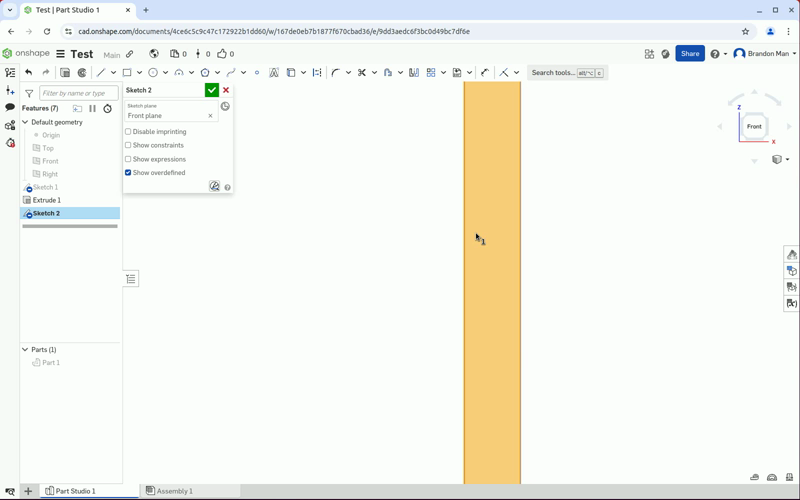
scroll(-6)
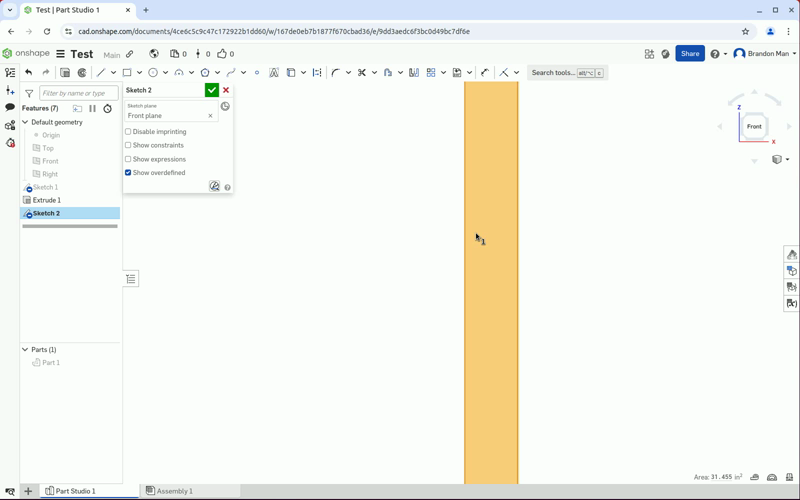
scroll(-6)
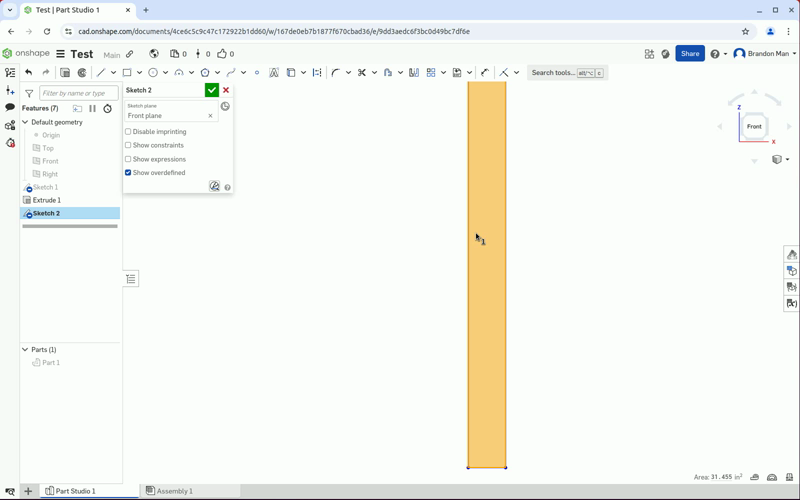
scroll(-6)
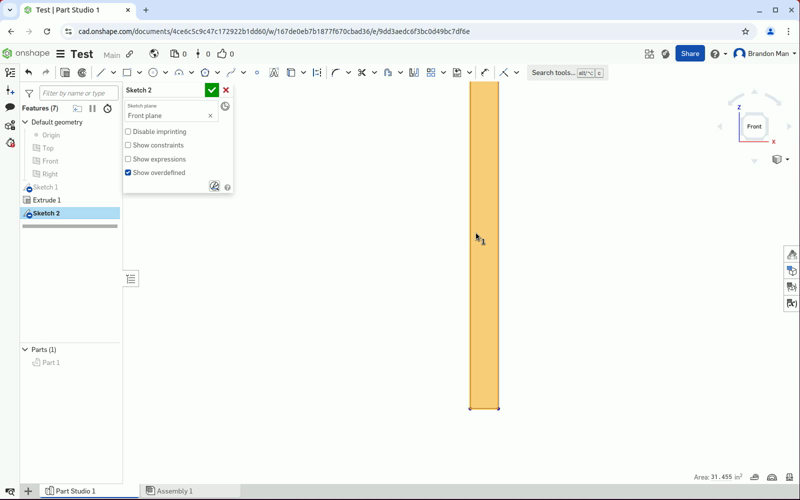
scroll(-6)
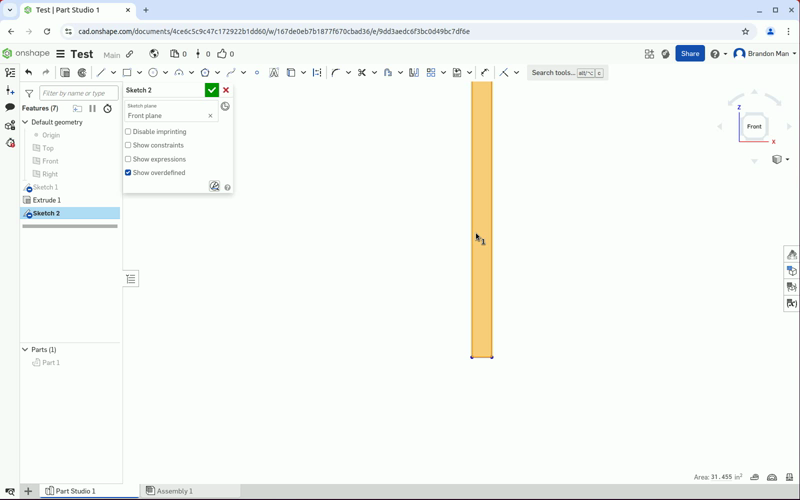
scroll(-6)
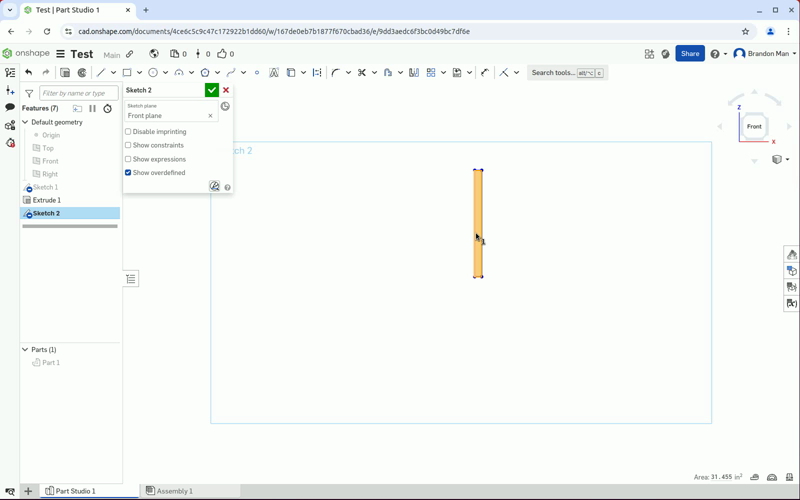
mouse_move(73, 352)
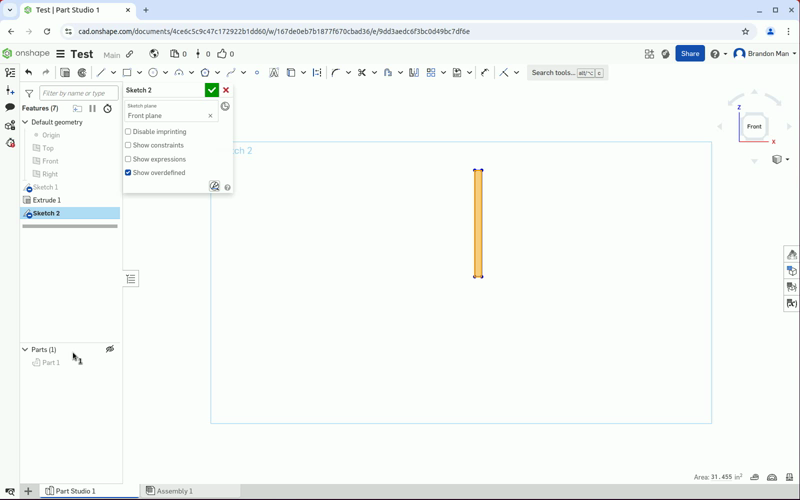
key(shift+y)
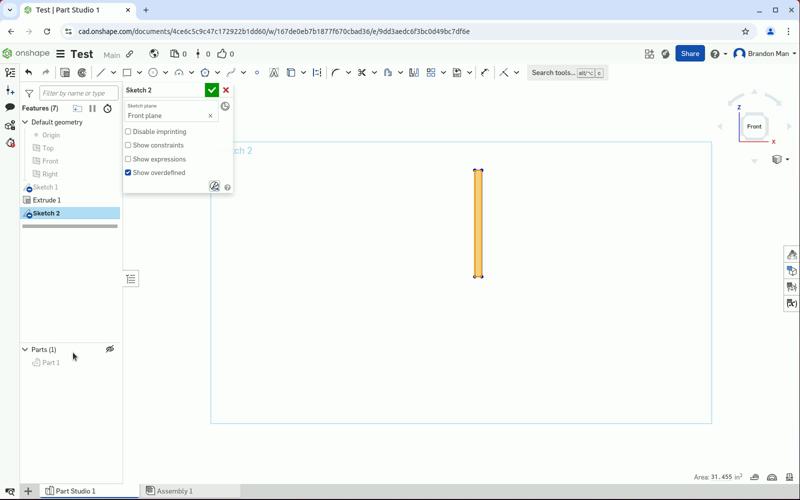
key(shift+e)
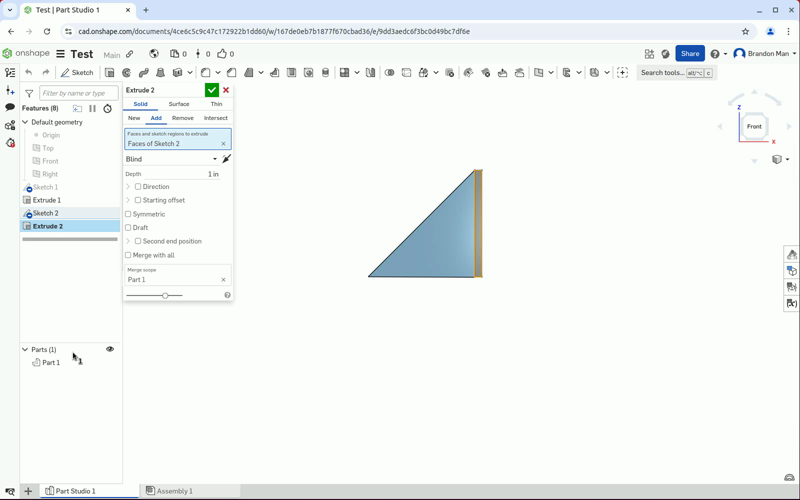
mouse_move(143, 106)
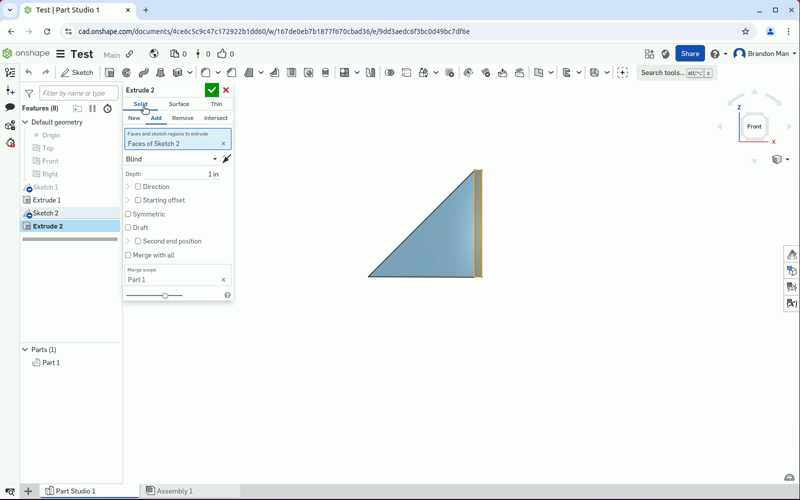
click(143, 106)
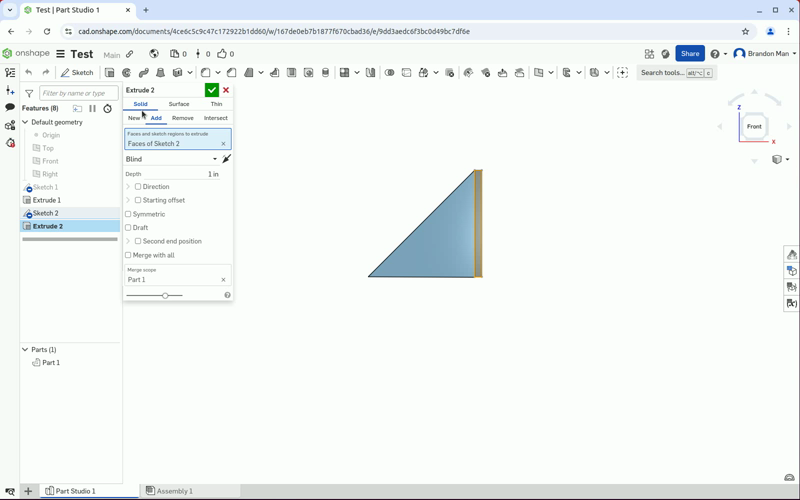
mouse_move(137, 120)
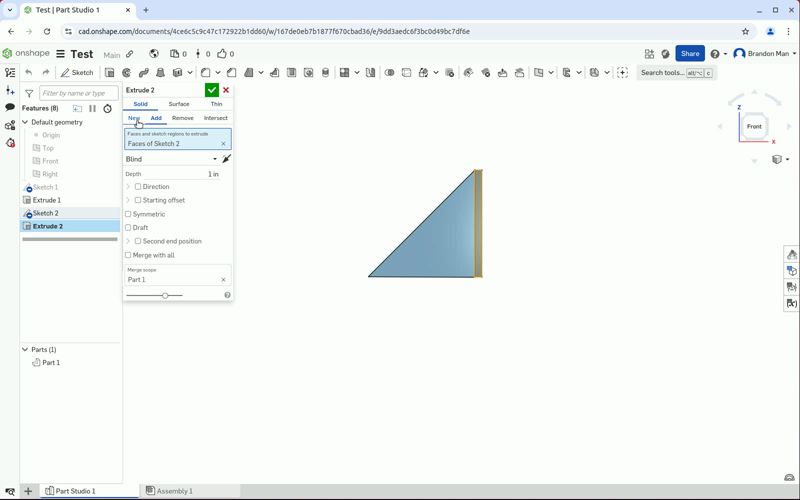
click(137, 120)
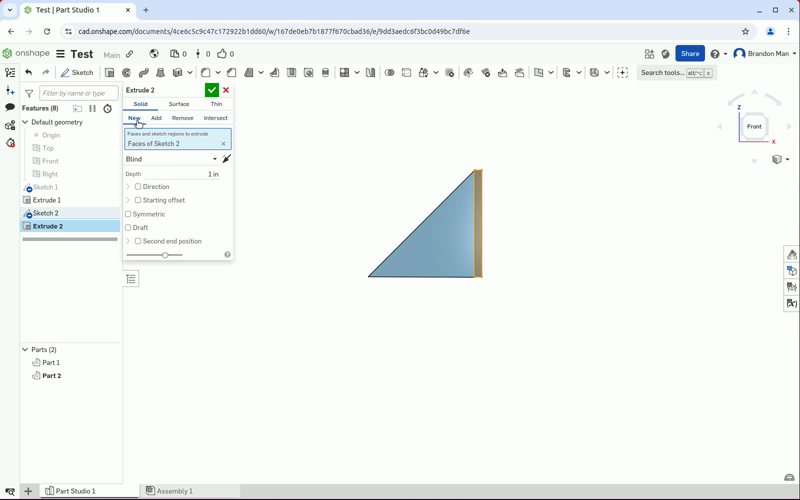
key(tab, 4)
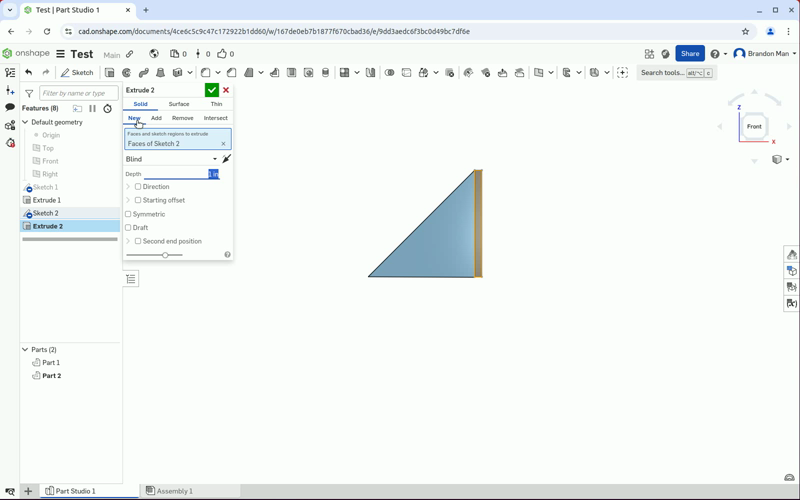
text(1.444)
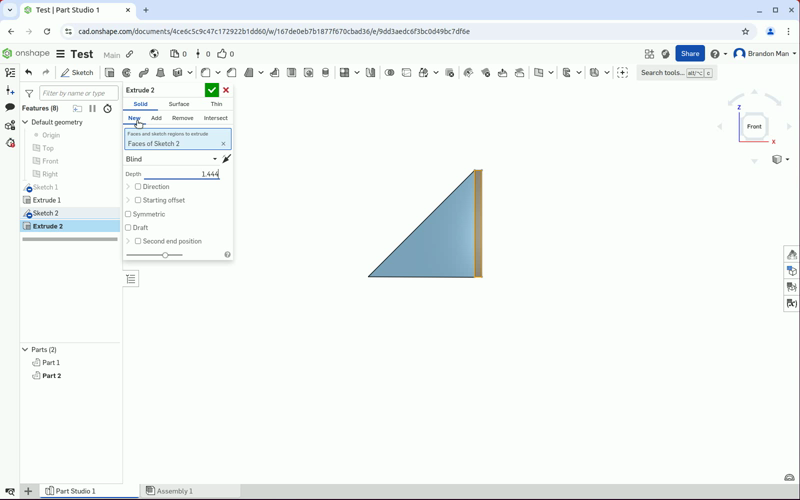
key(enter)
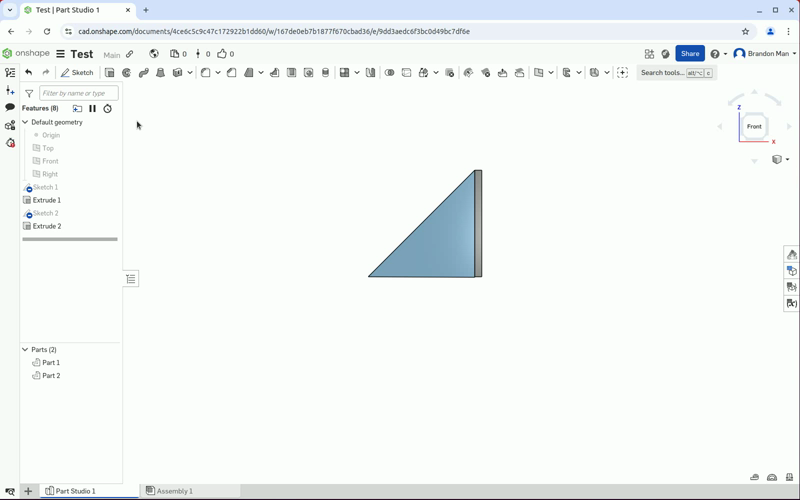
key(shift+h)
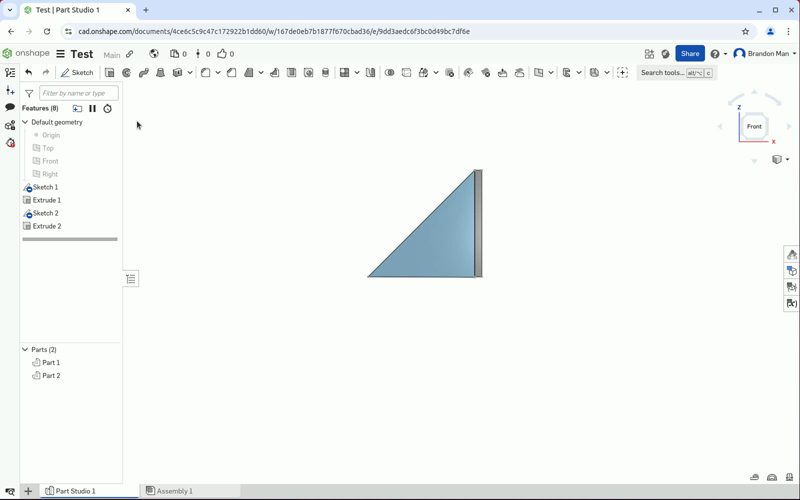
key(shift+h)
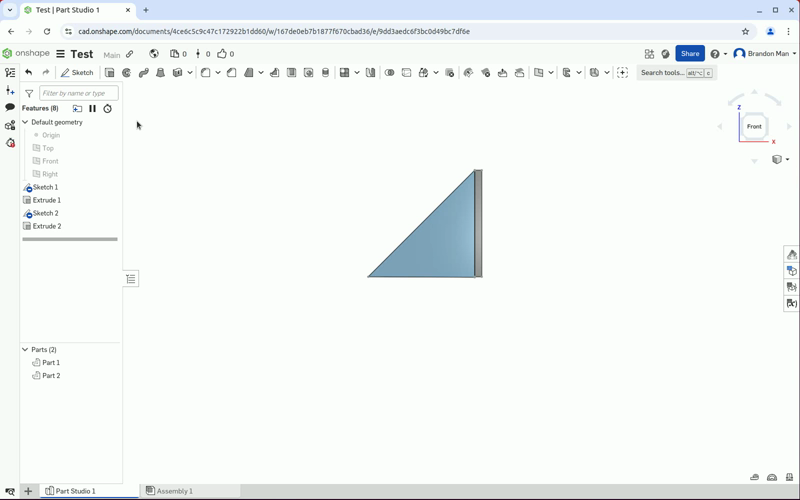
key(shift+7)
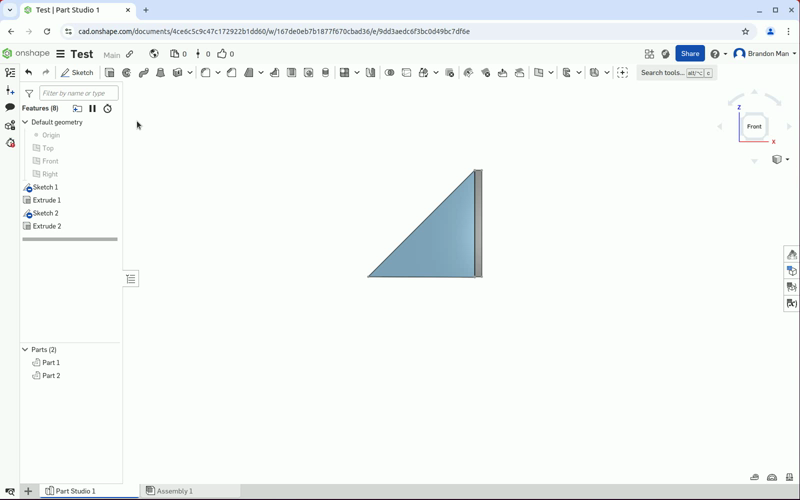
key(left, 2)
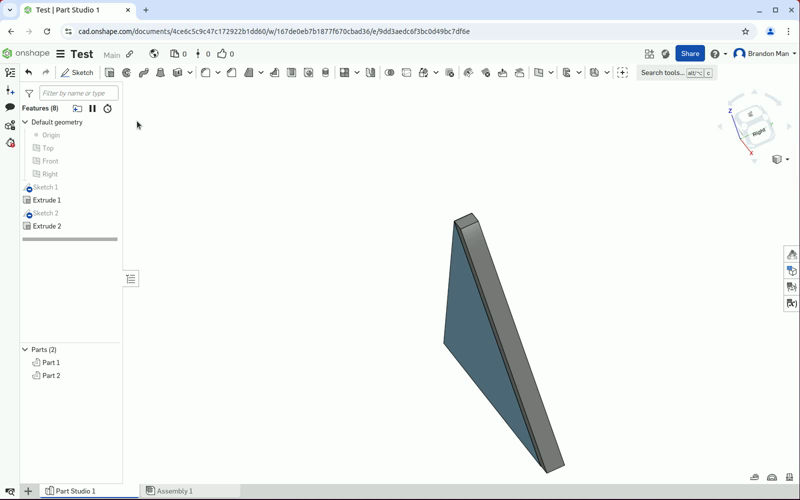
key(down, 2)
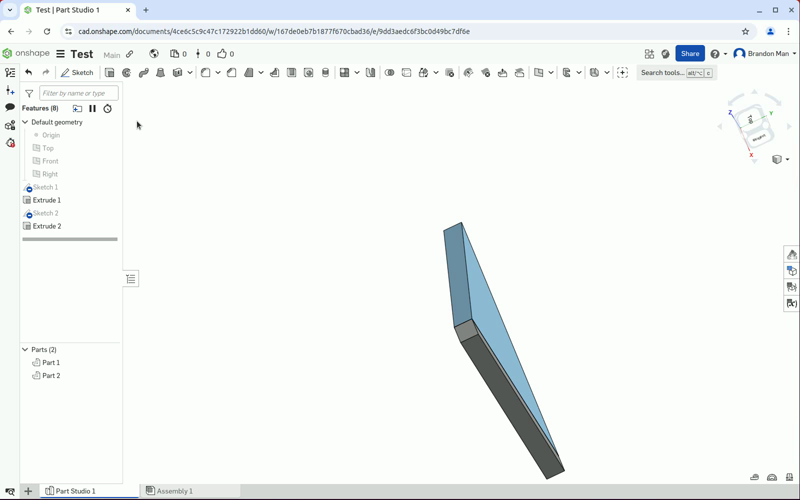
key(up, 2)
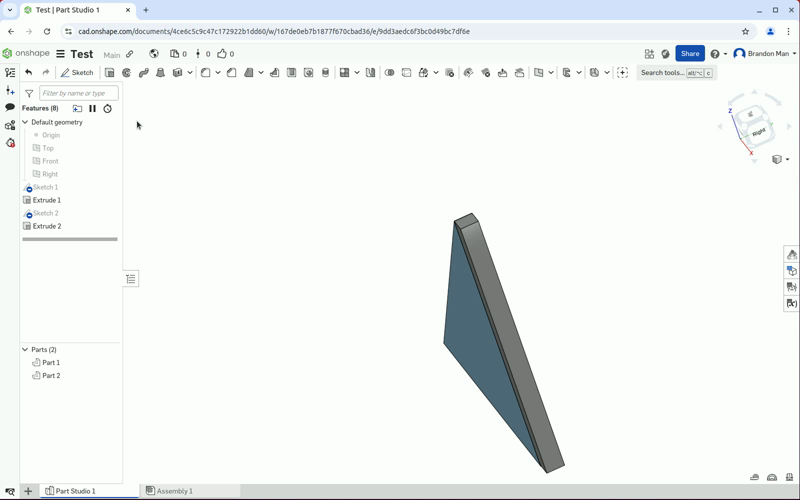
key(right, 2)
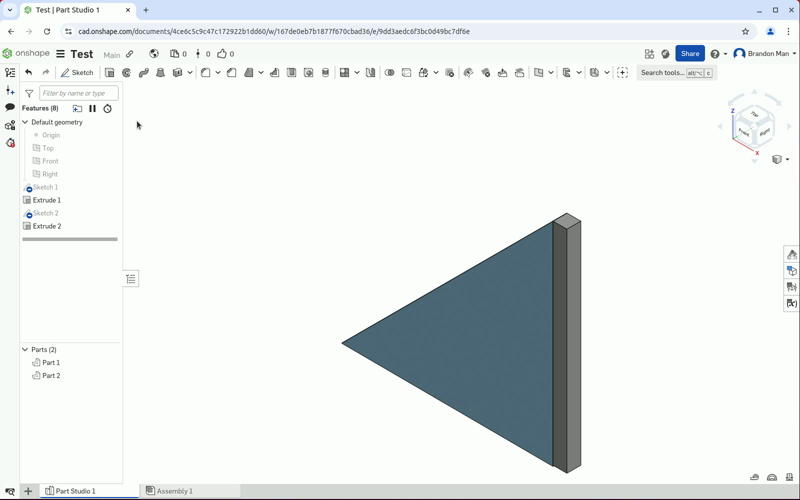
mouse_move(73, 189)
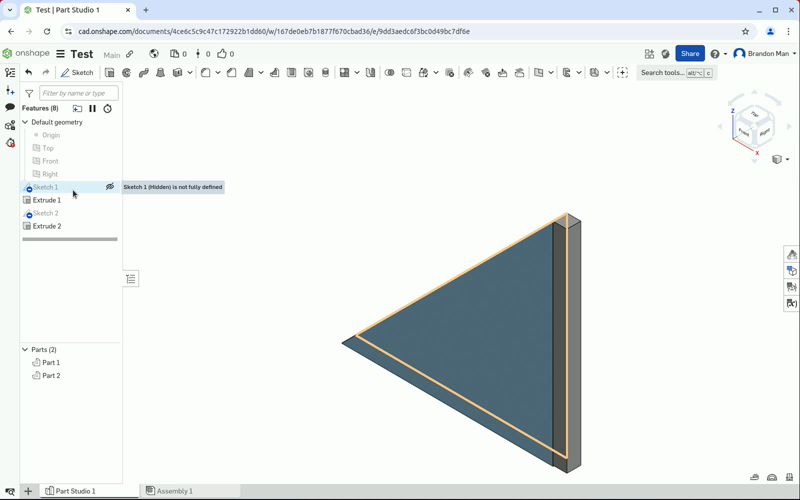
click(73, 189)